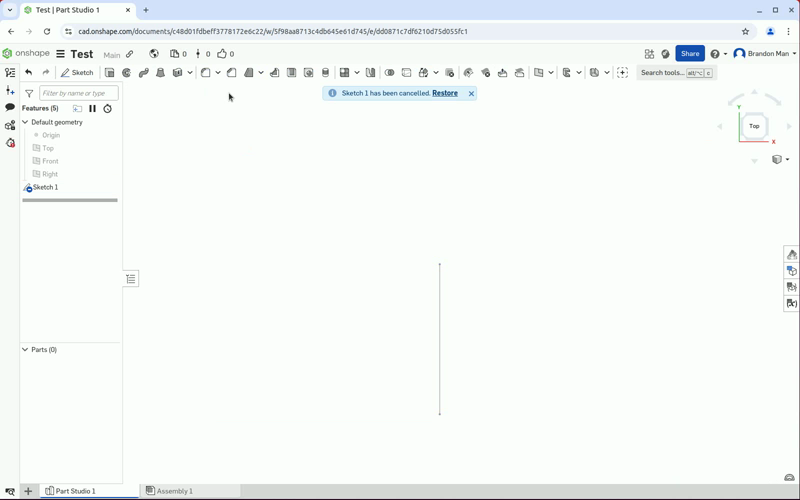
key(shift+h)
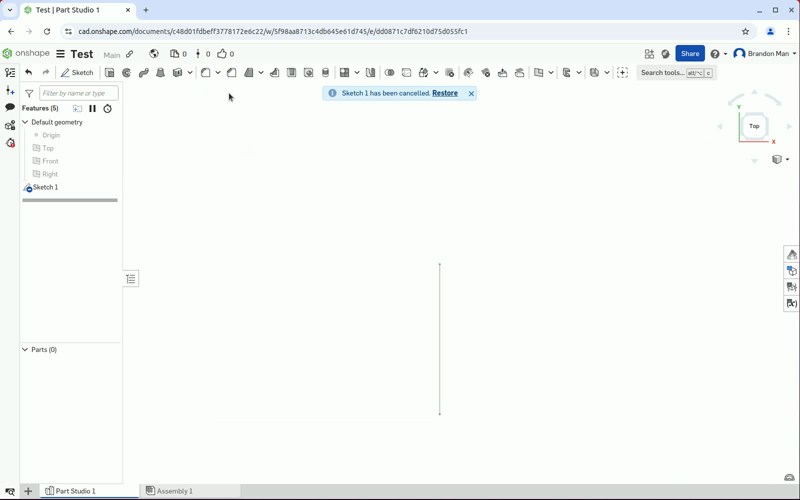
key(shift+s)
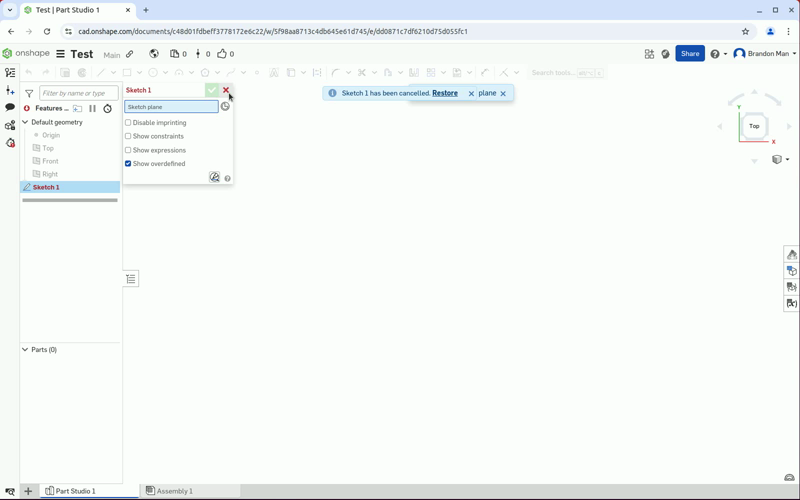
mouse_move(73, 150)
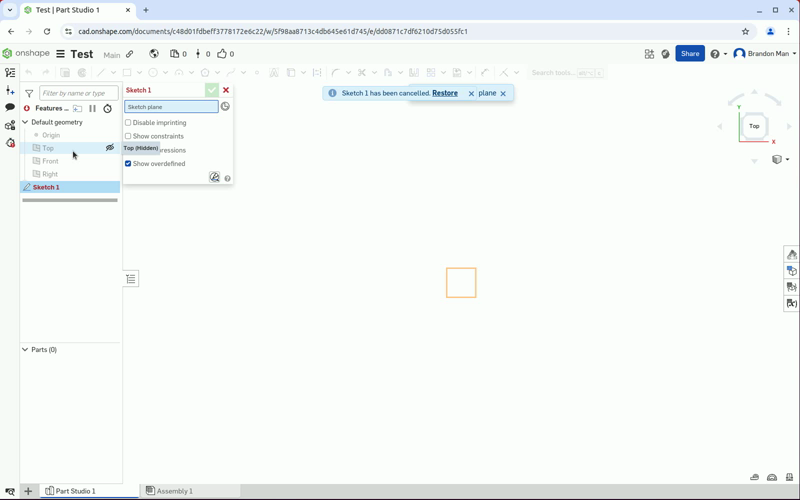
click(73, 150)
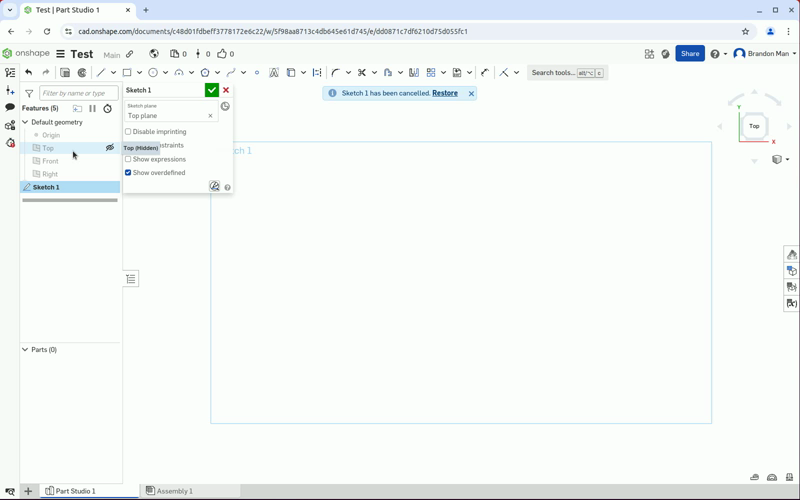
mouse_move(73, 352)
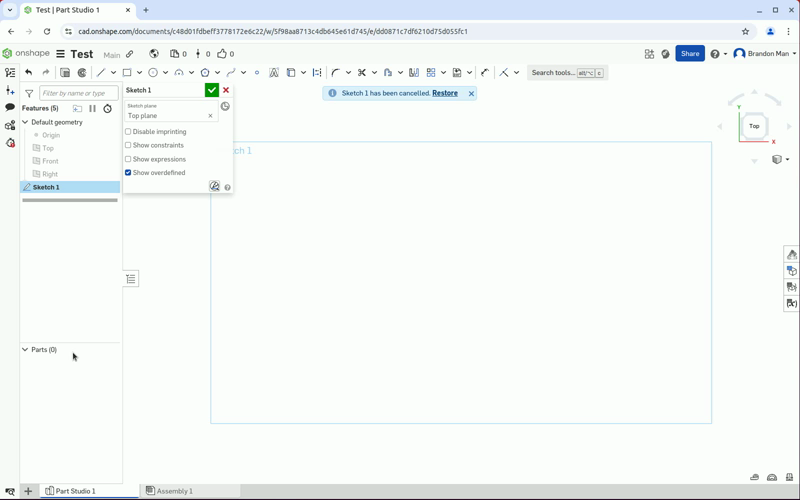
key(y)
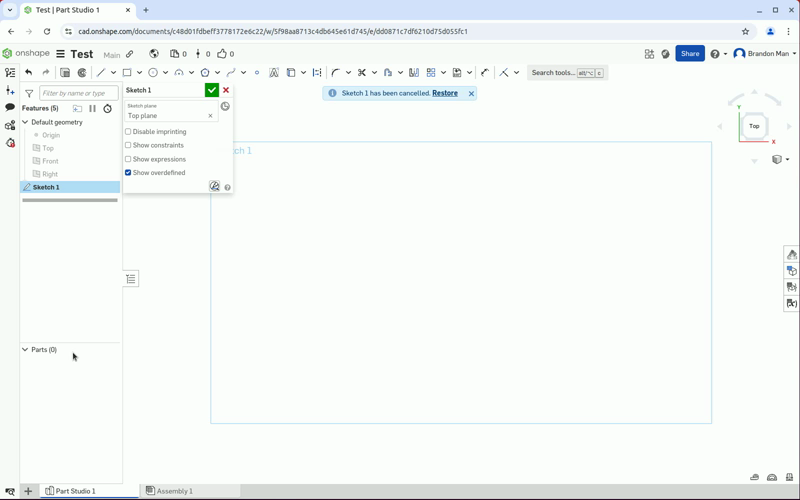
key(l)
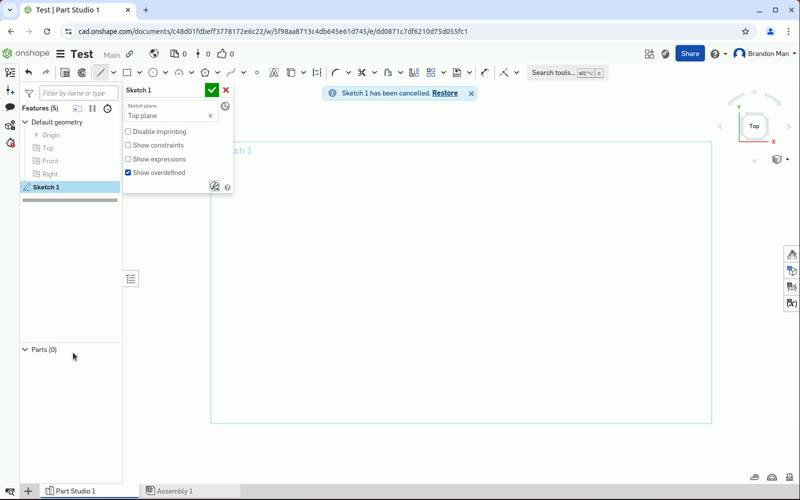
key_down(shift)
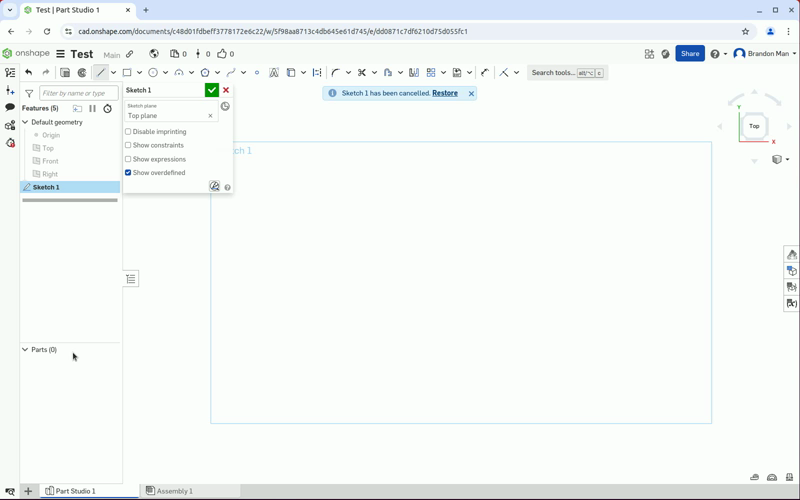
mouse_move(460, 282)
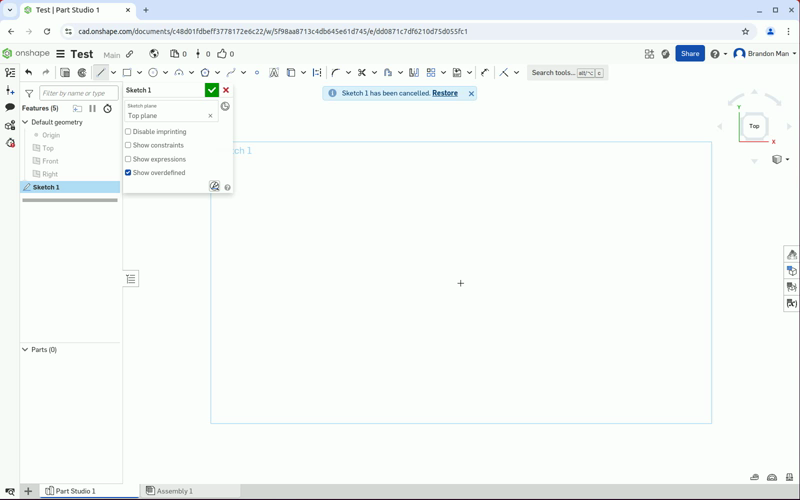
click(460, 282)
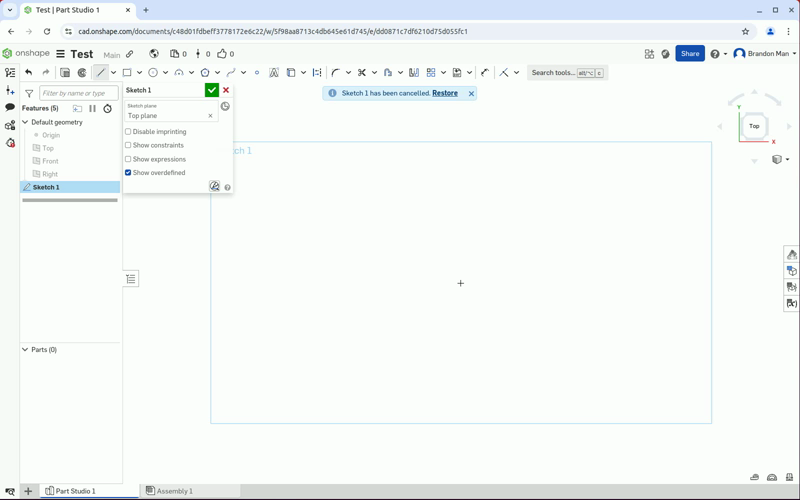
key_up(shift)
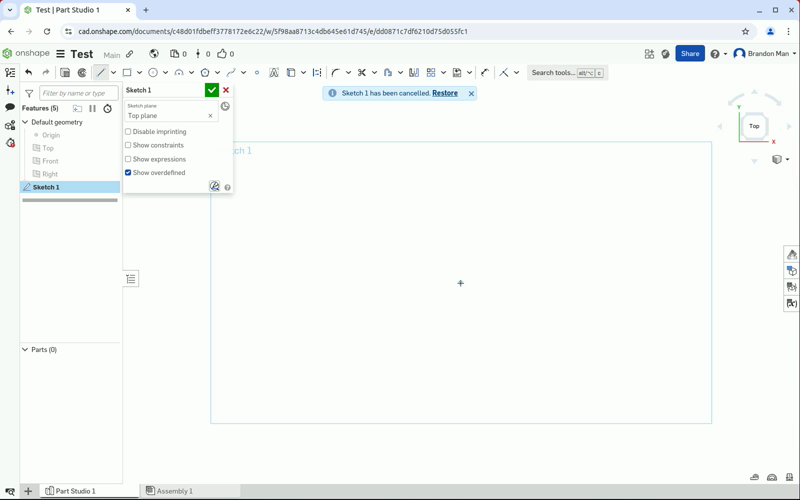
key_down(shift)
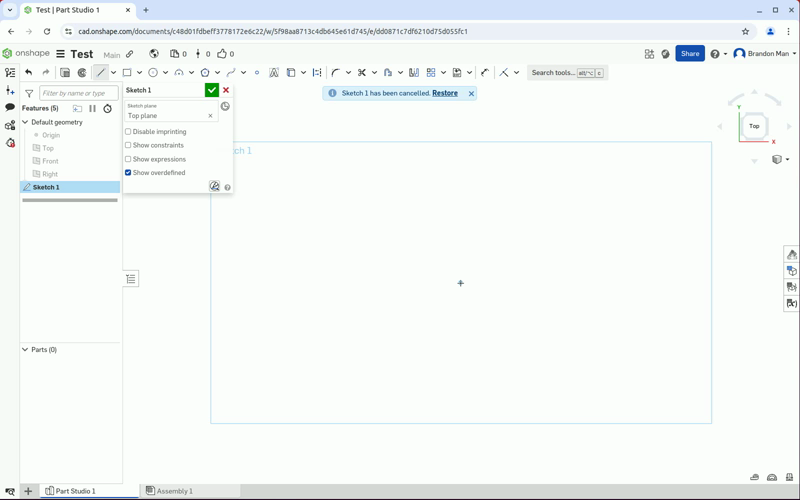
mouse_move(573, 282)
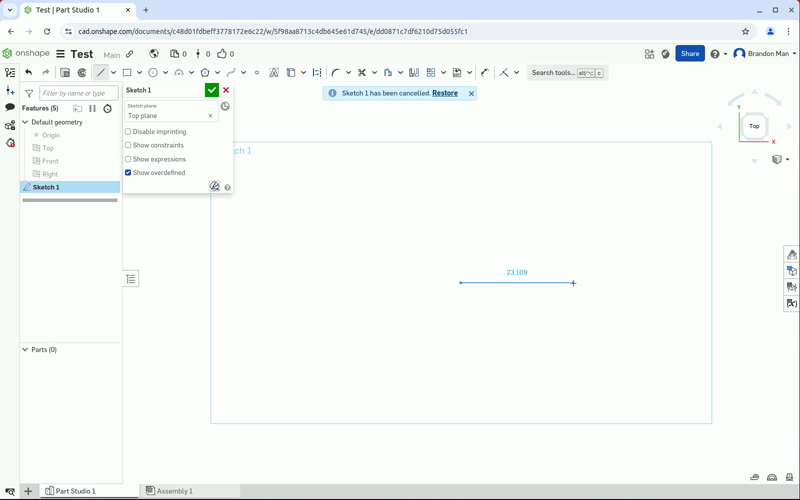
click(573, 282)
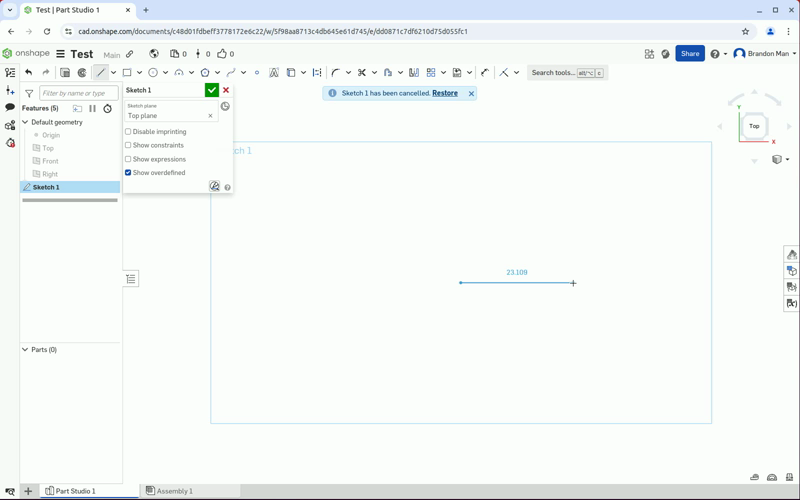
key_up(shift)
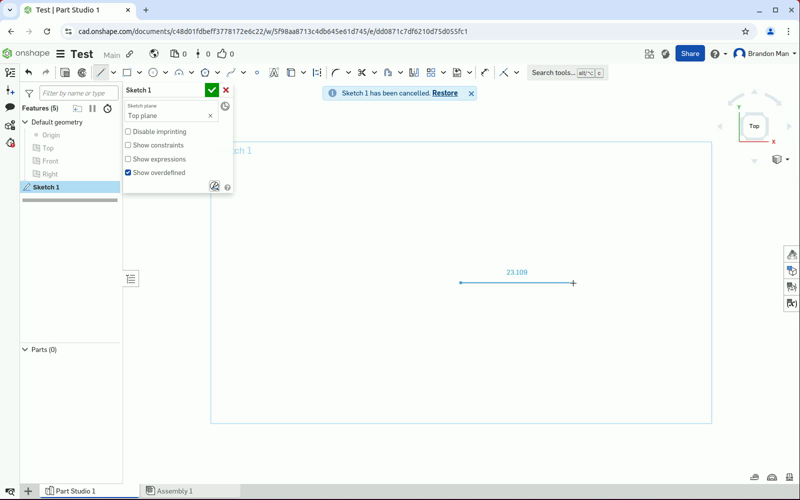
key_down(shift)
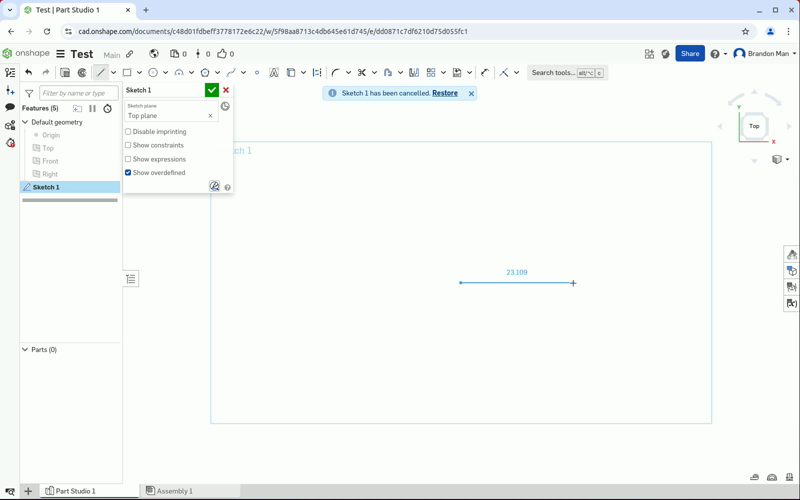
mouse_move(573, 185)
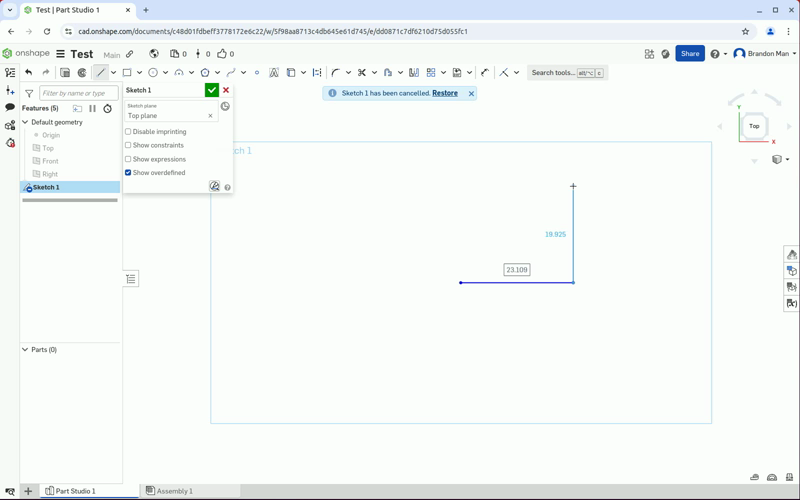
click(573, 185)
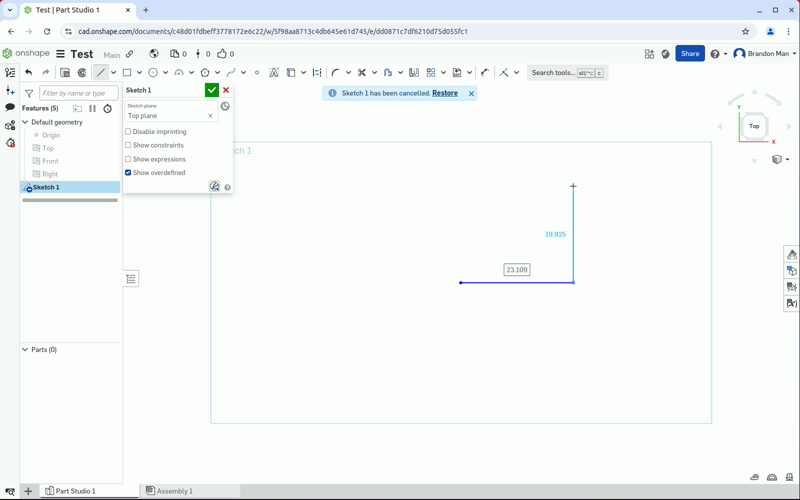
key_up(shift)
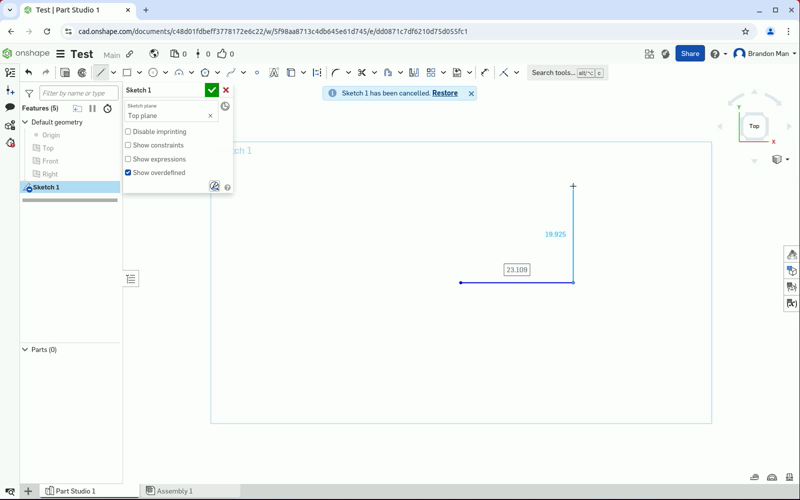
key_down(shift)
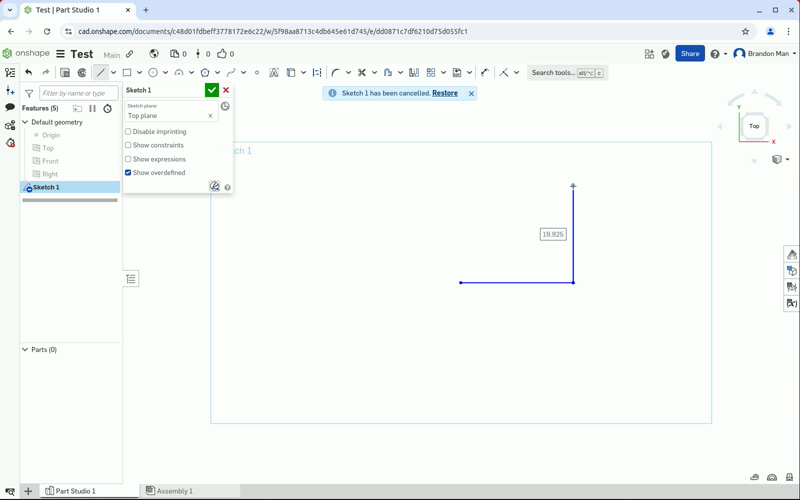
mouse_move(460, 185)
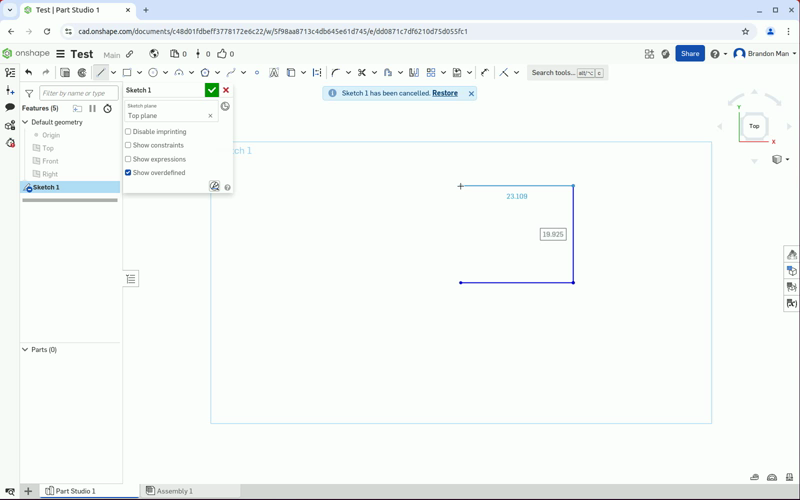
click(460, 185)
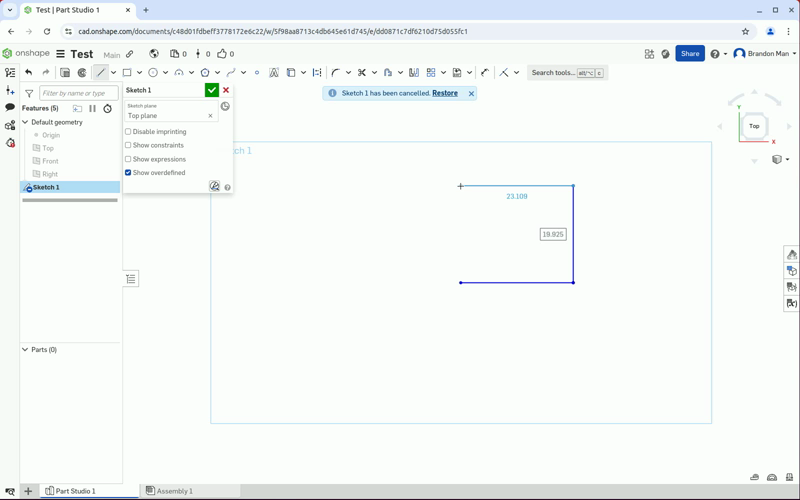
key_up(shift)
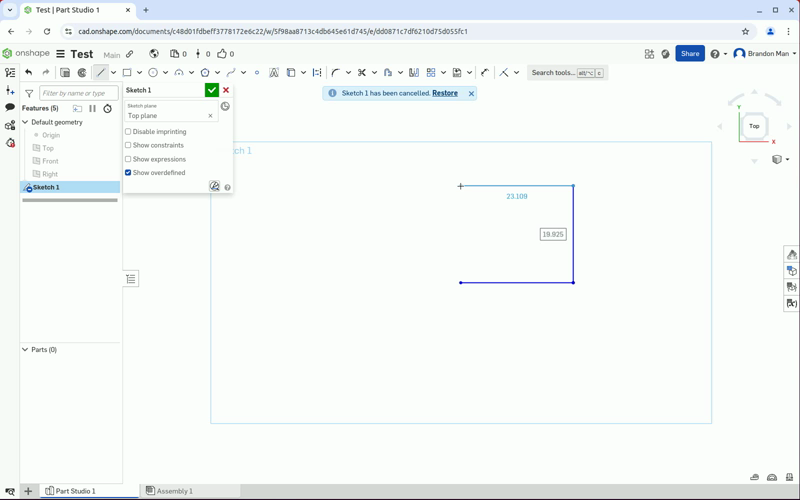
key_down(shift)
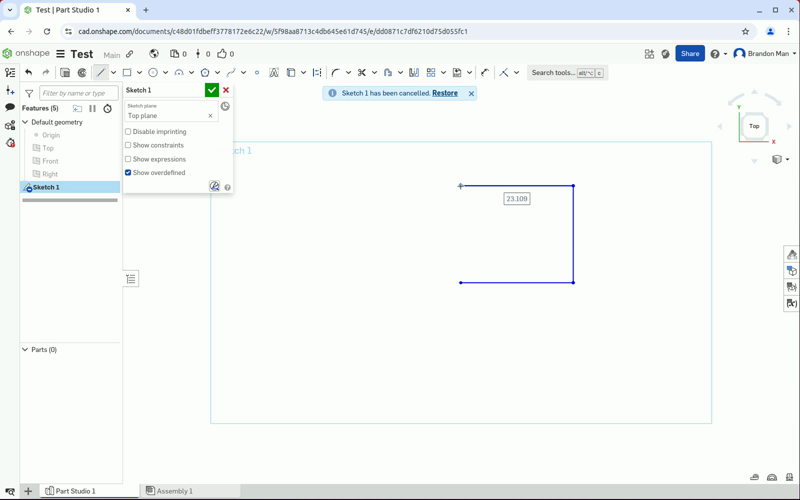
mouse_move(460, 282)
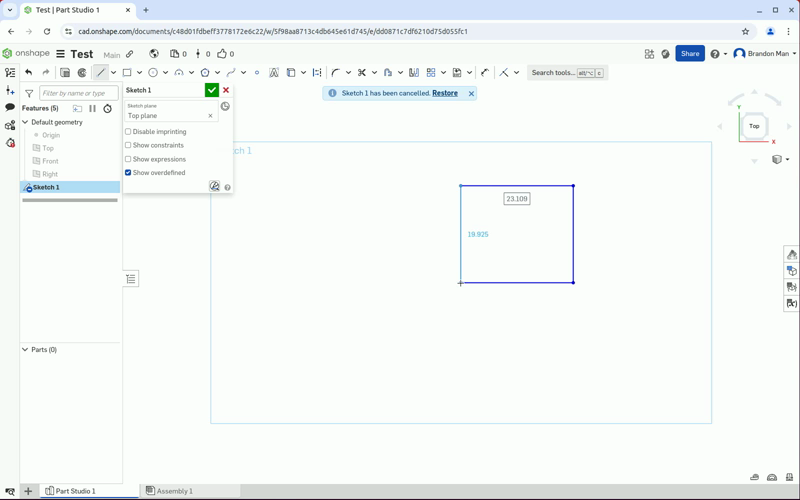
key_up(shift)
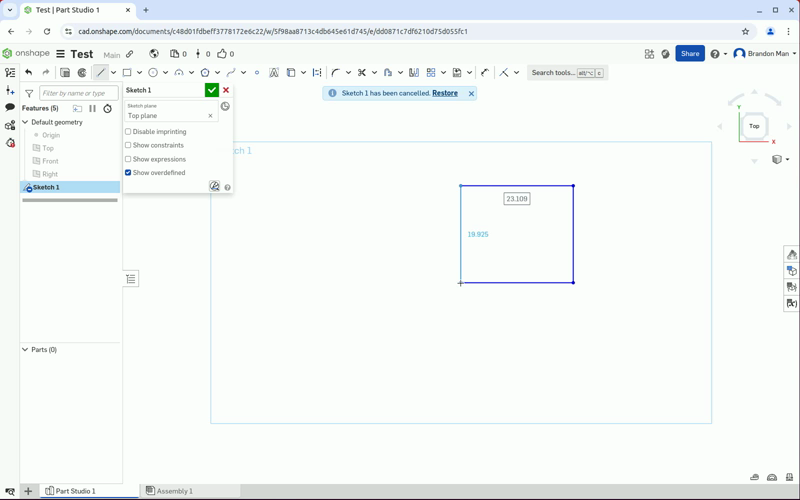
click(460, 282)
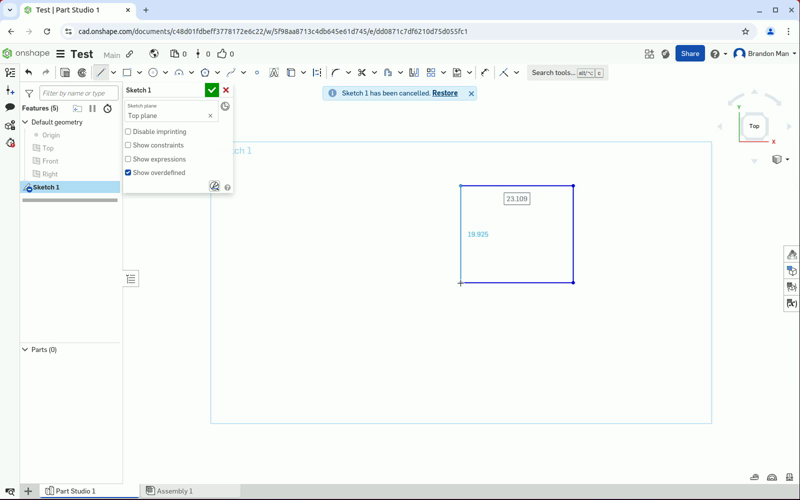
key(esc)
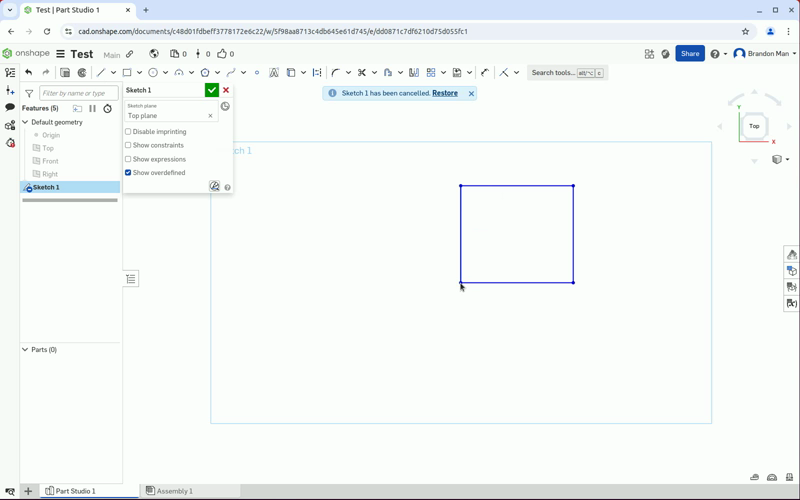
mouse_move(518, 253)
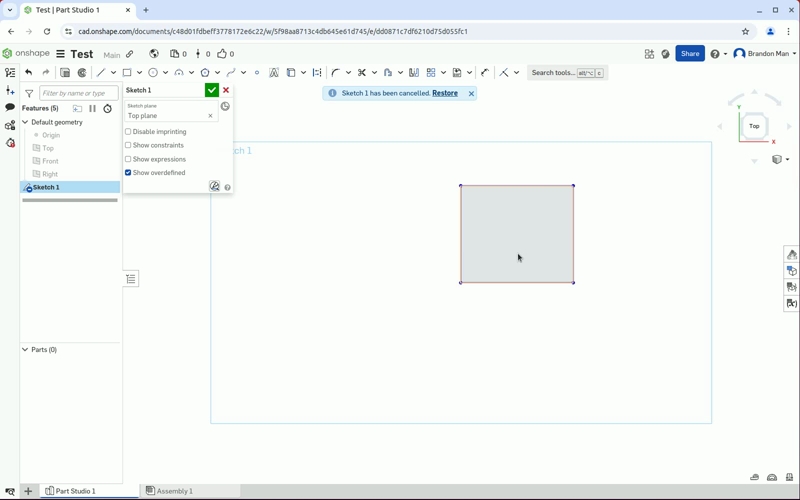
click(518, 253)
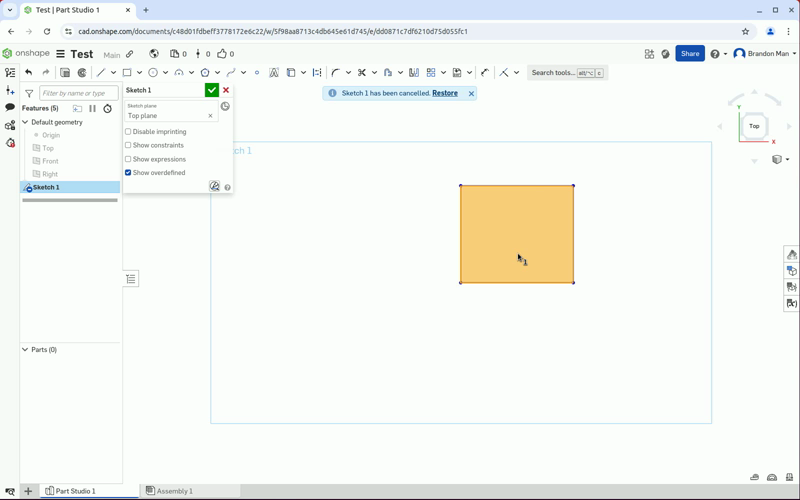
mouse_move(73, 352)
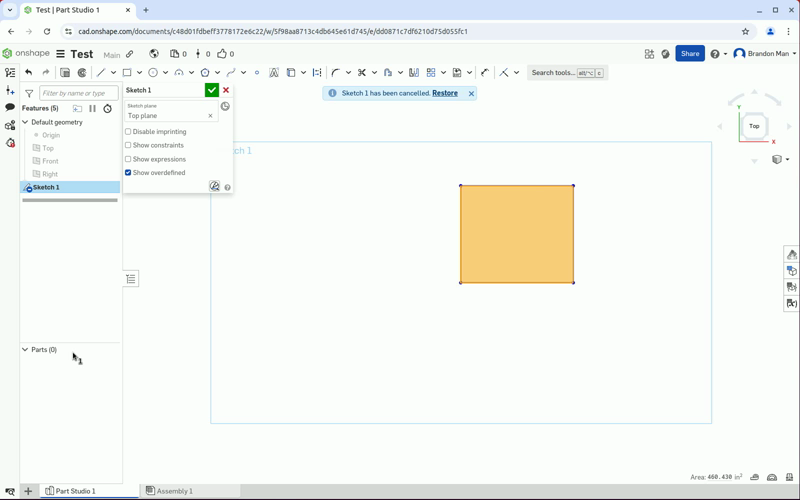
key(shift+y)
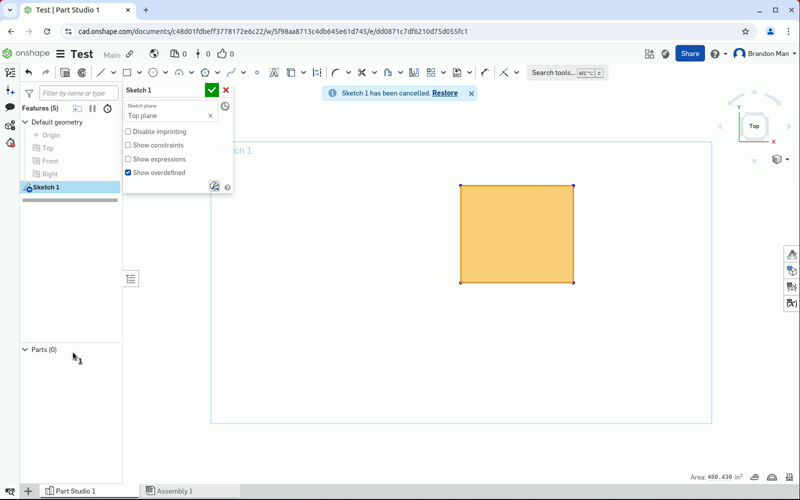
key(shift+e)
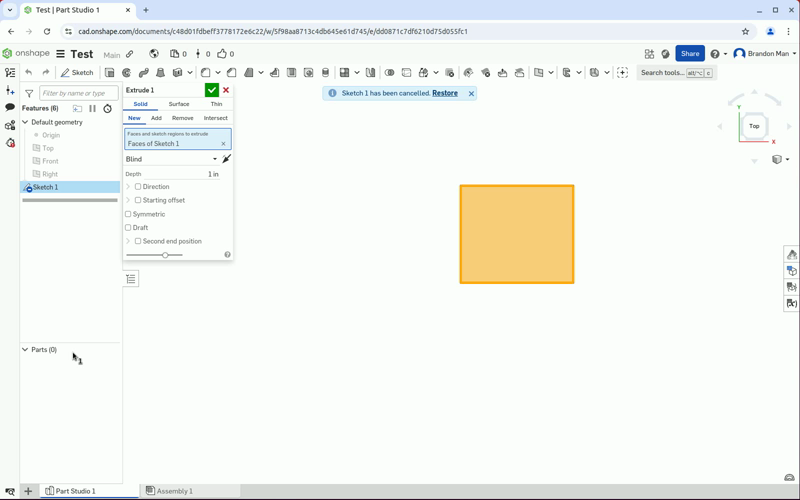
mouse_move(143, 106)
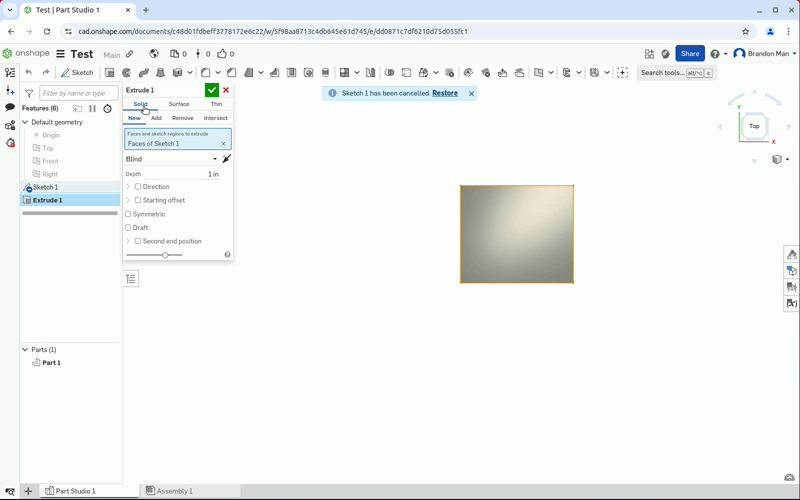
click(143, 106)
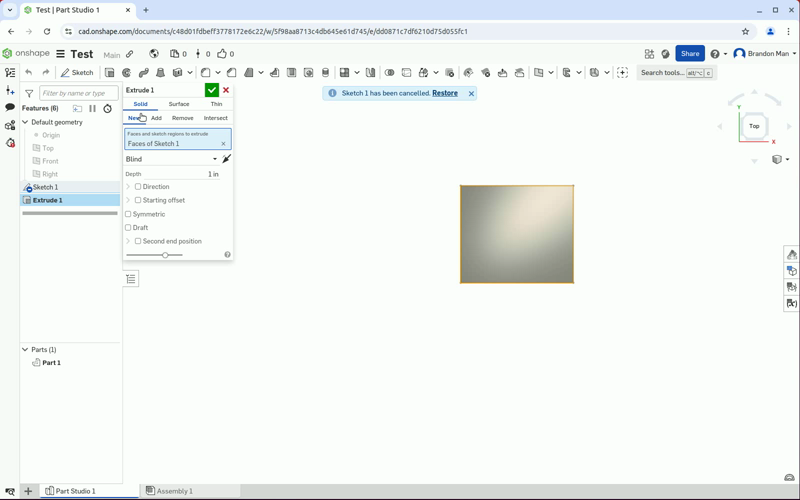
mouse_move(137, 120)
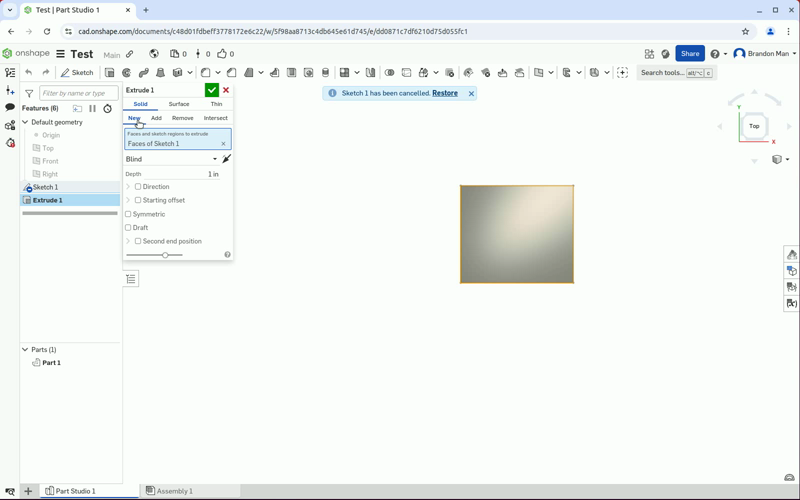
click(137, 120)
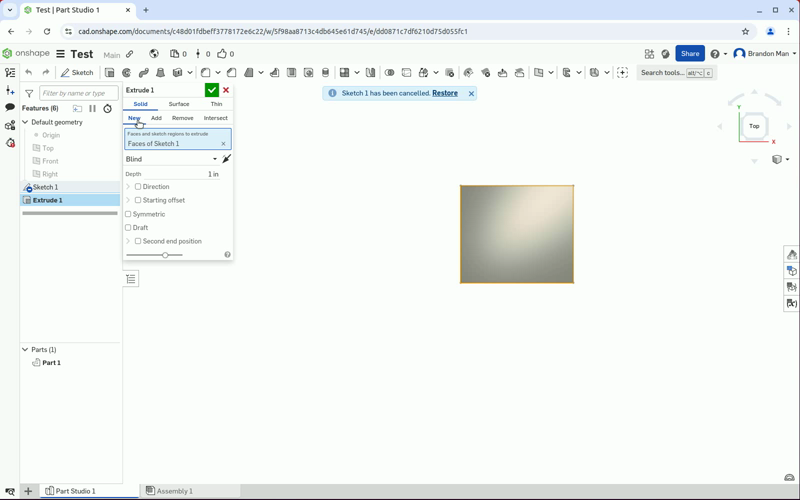
key(tab, 4)
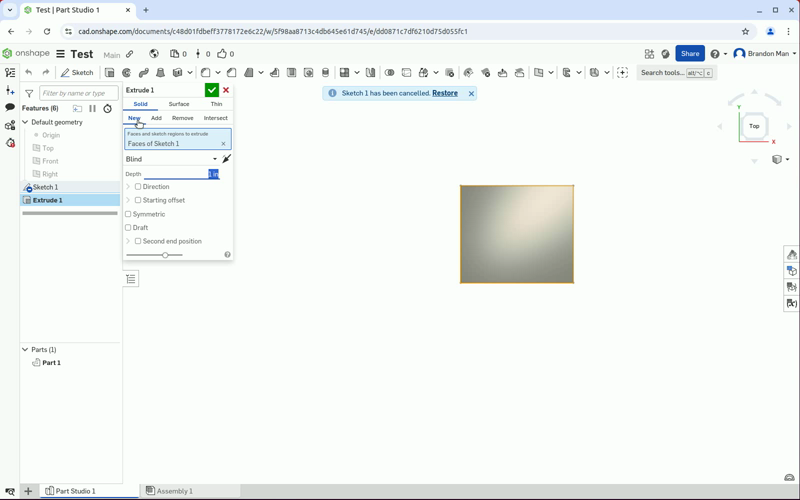
text(4.092)
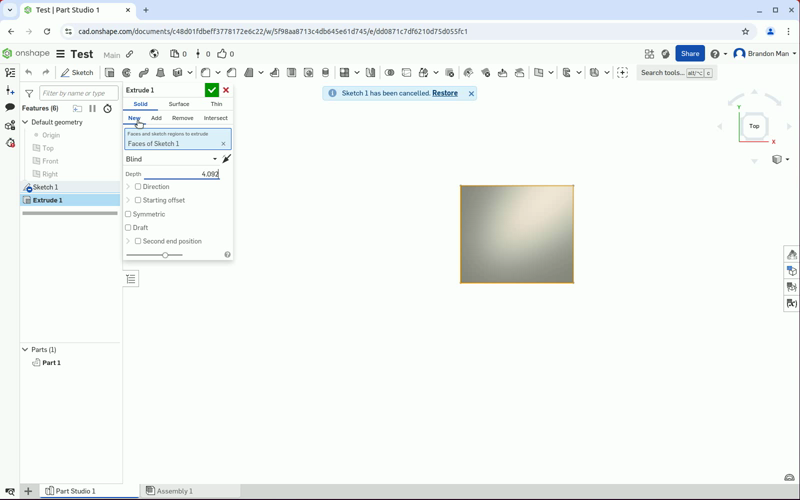
key(enter)
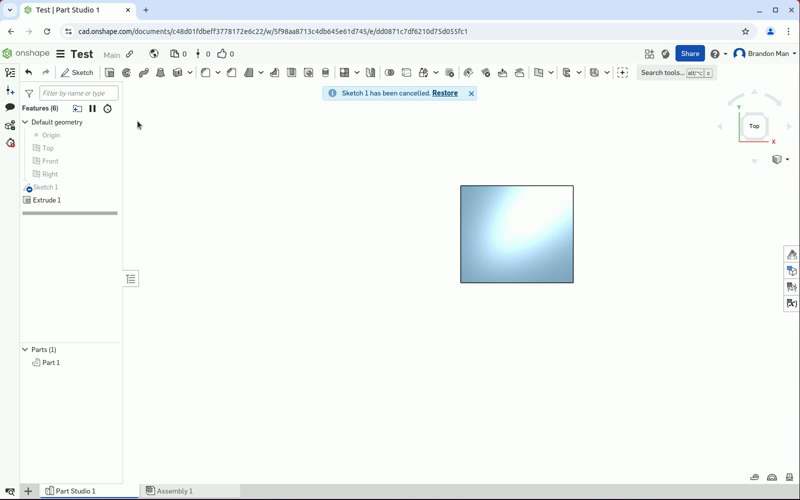
key(shift+h)
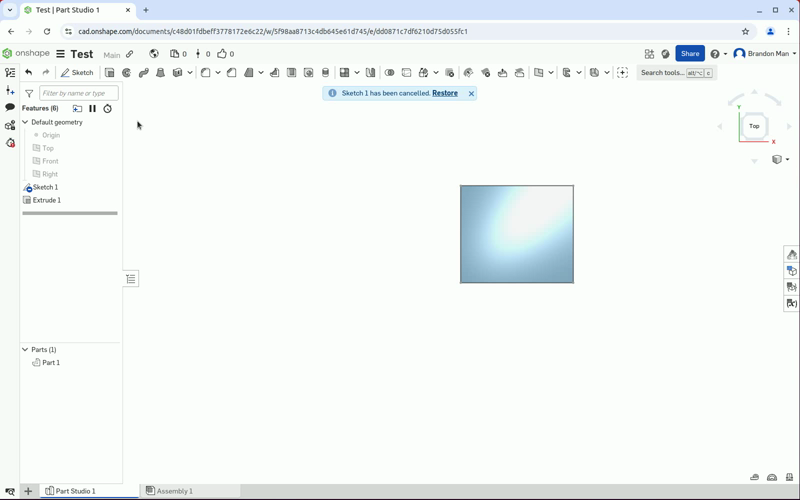
key(shift+h)
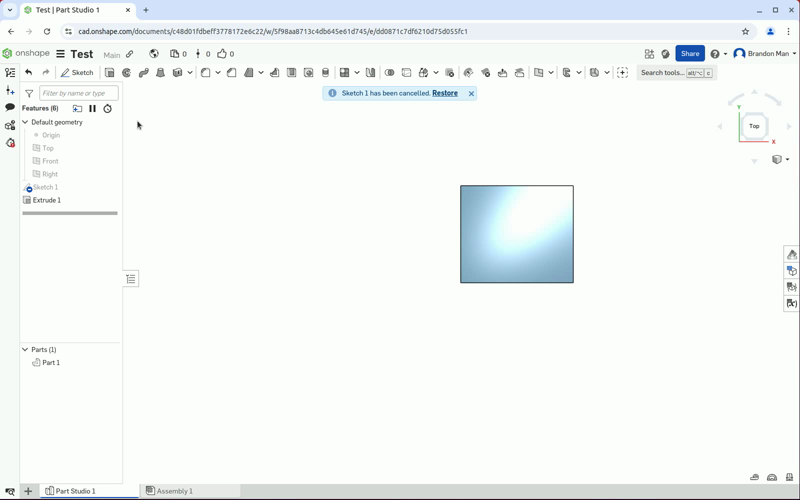
mouse_move(73, 189)
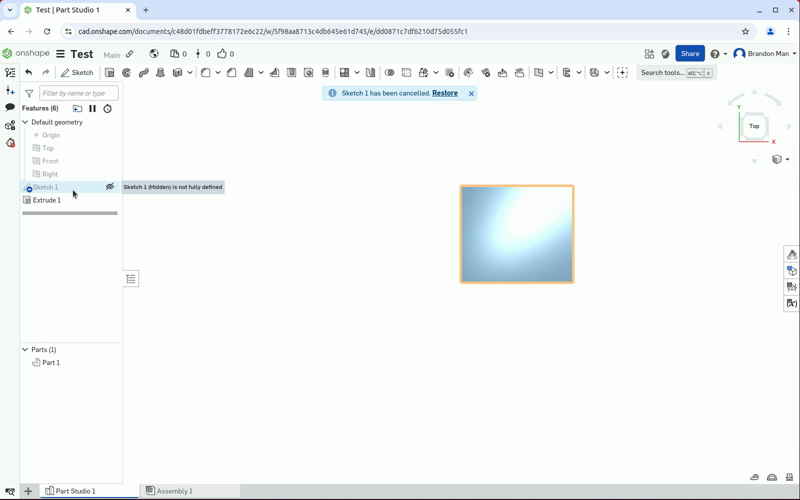
click(73, 189)
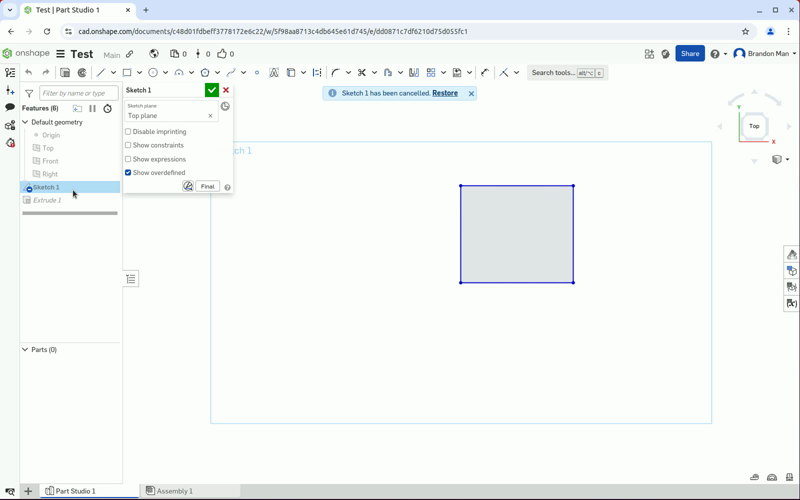
mouse_move(229, 92)
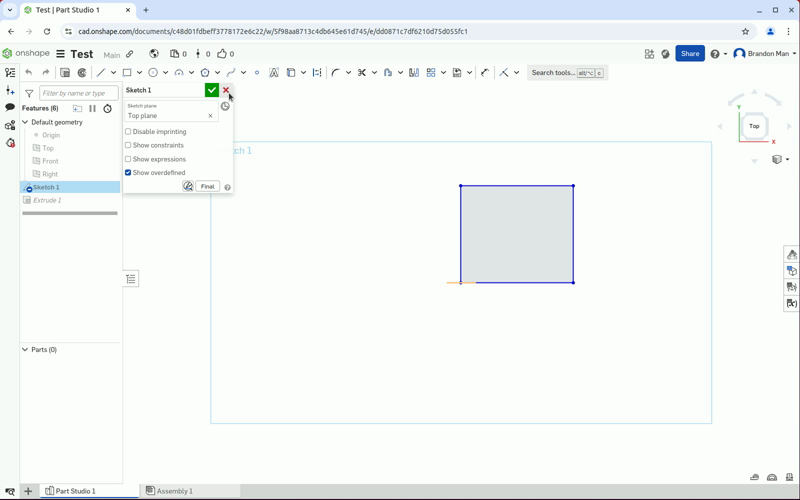
click(229, 92)
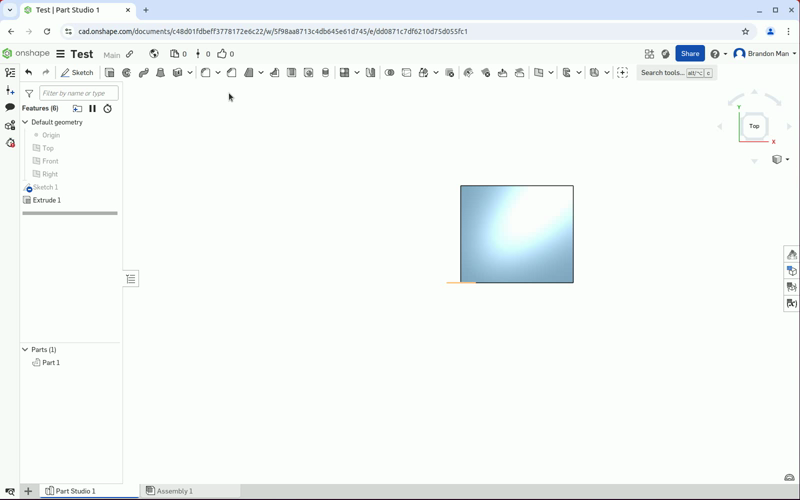
mouse_move(541, 75)
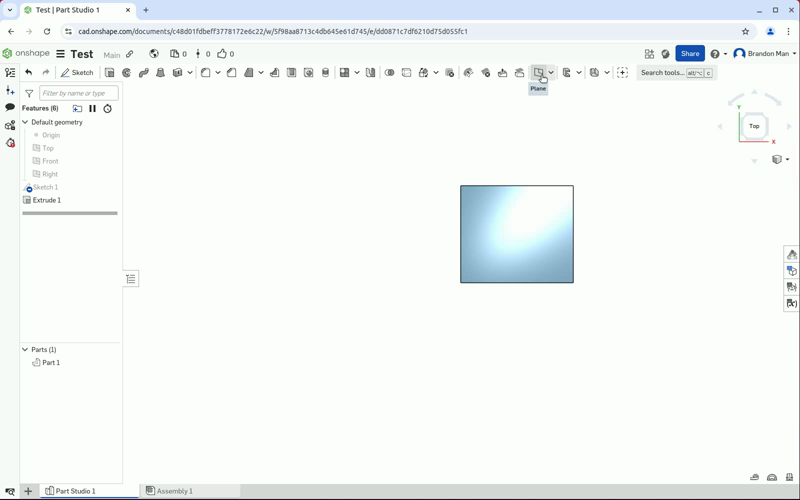
click(541, 75)
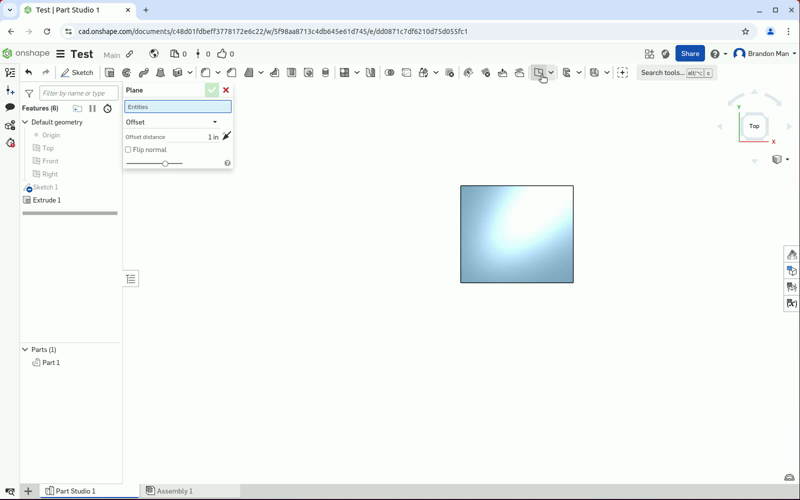
mouse_move(73, 150)
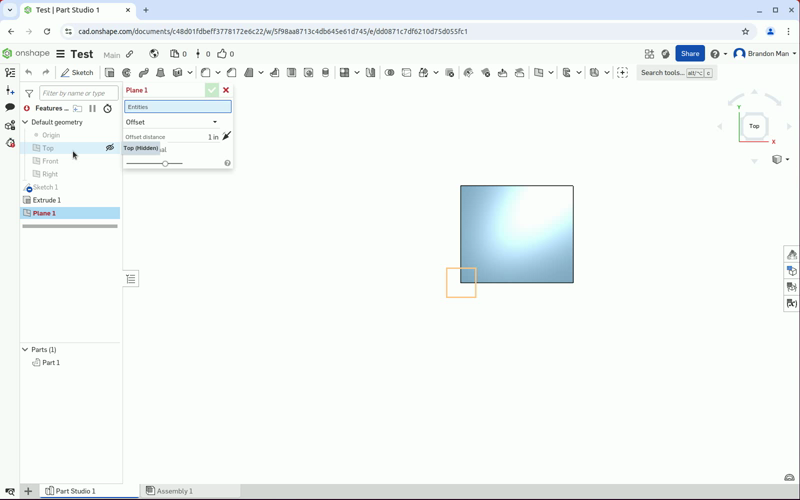
click(73, 150)
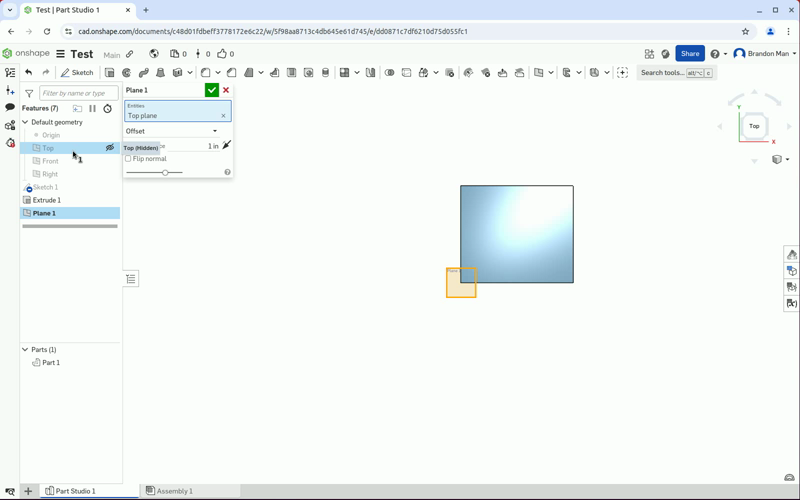
key(tab, 2)
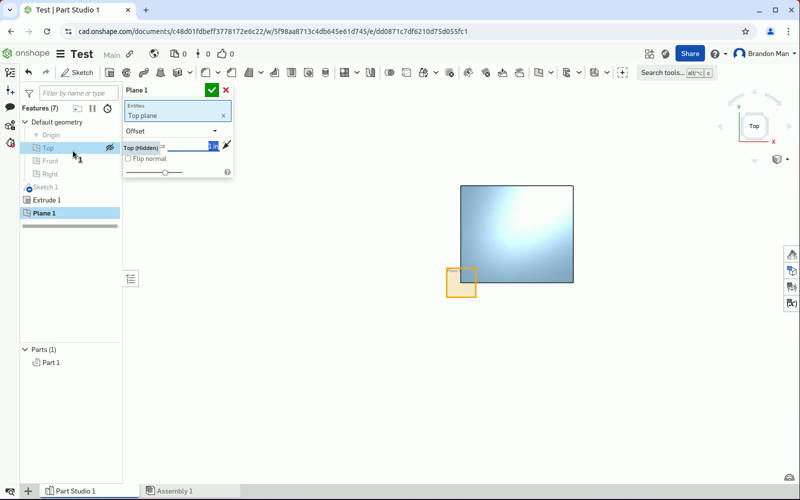
text(4.098)
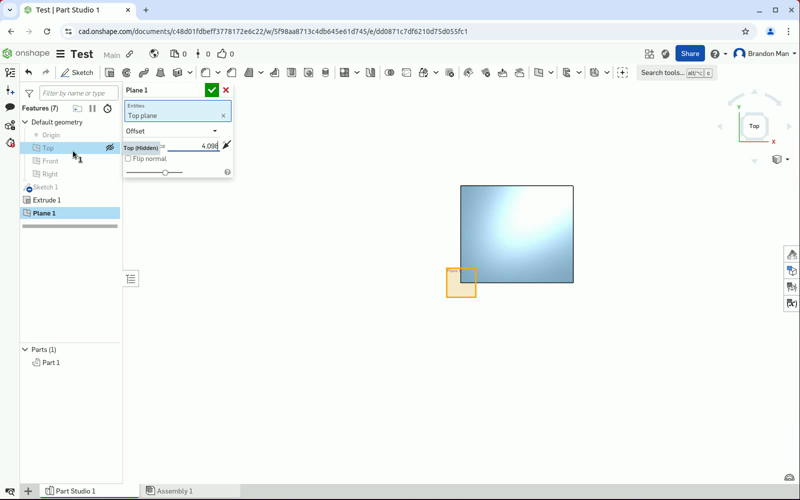
key(enter, 2)
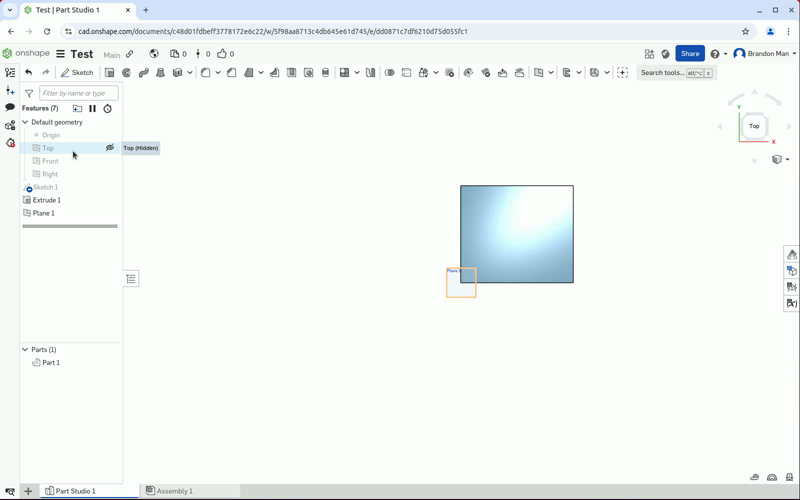
key(shift+s)
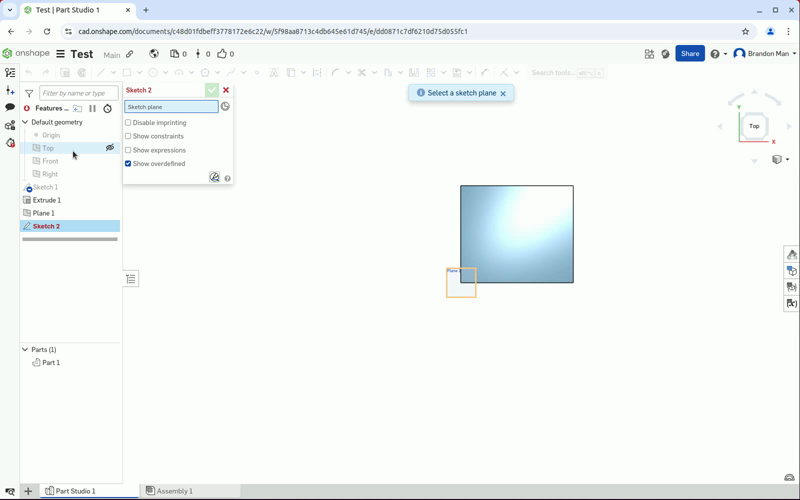
mouse_move(73, 215)
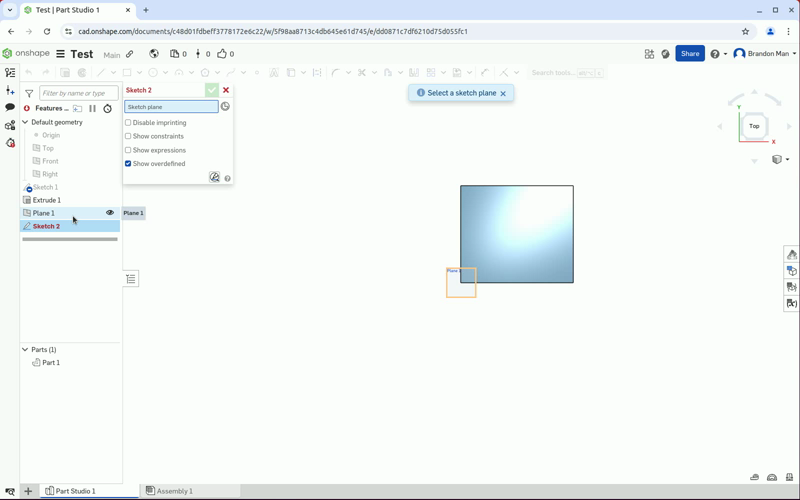
click(73, 215)
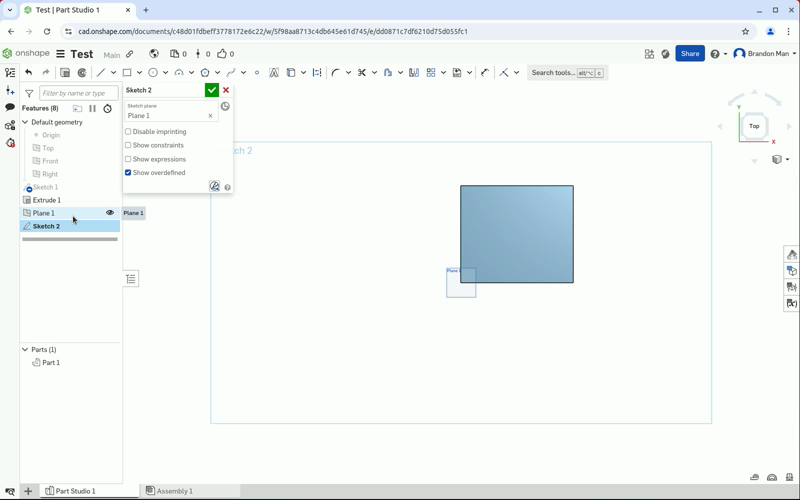
mouse_move(73, 352)
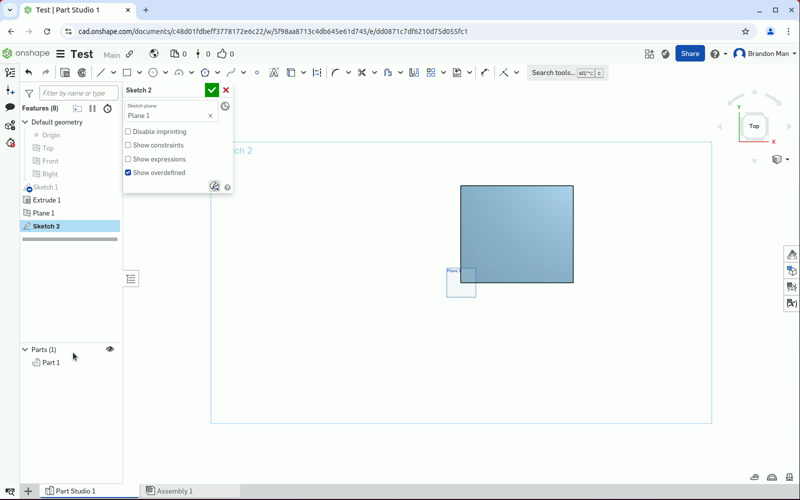
key(y)
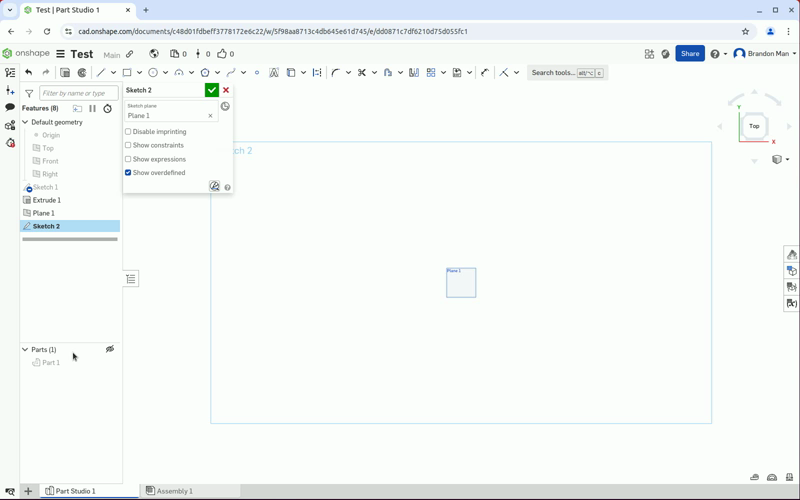
key(l)
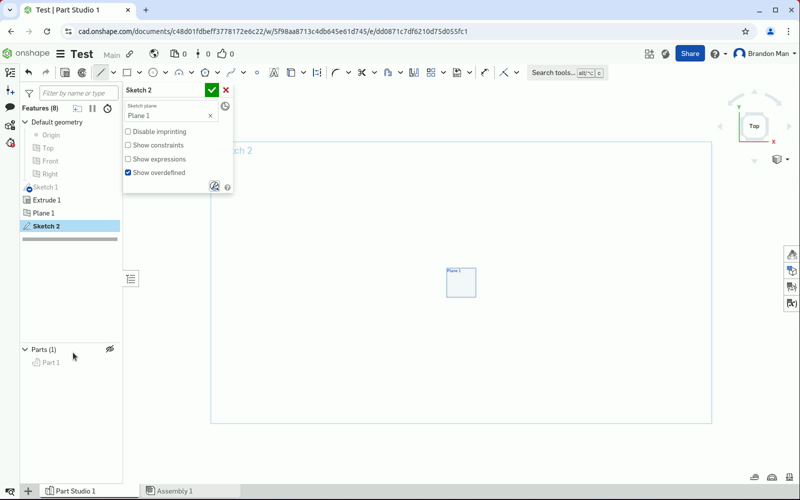
key_down(shift)
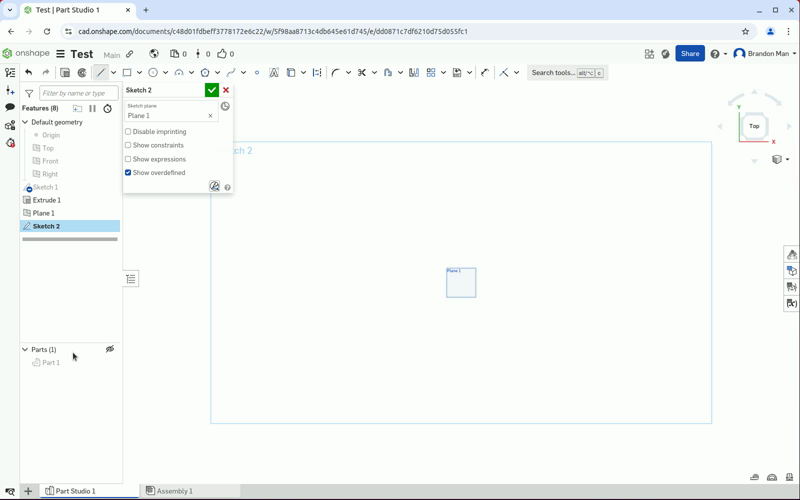
mouse_move(460, 203)
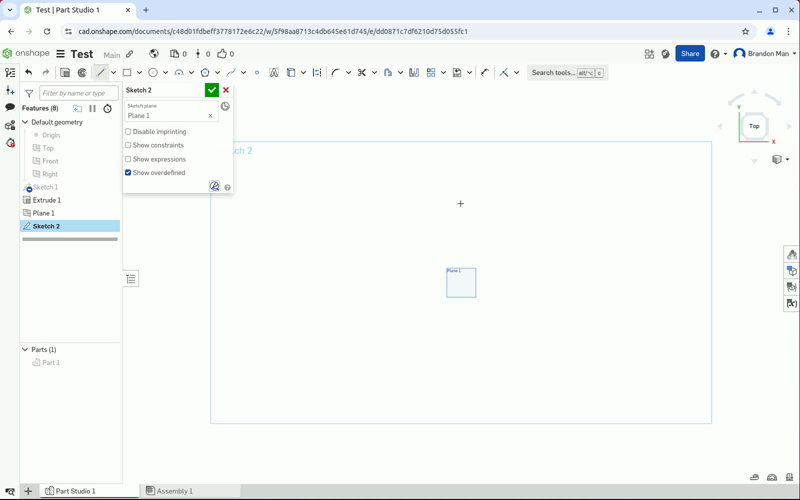
click(460, 203)
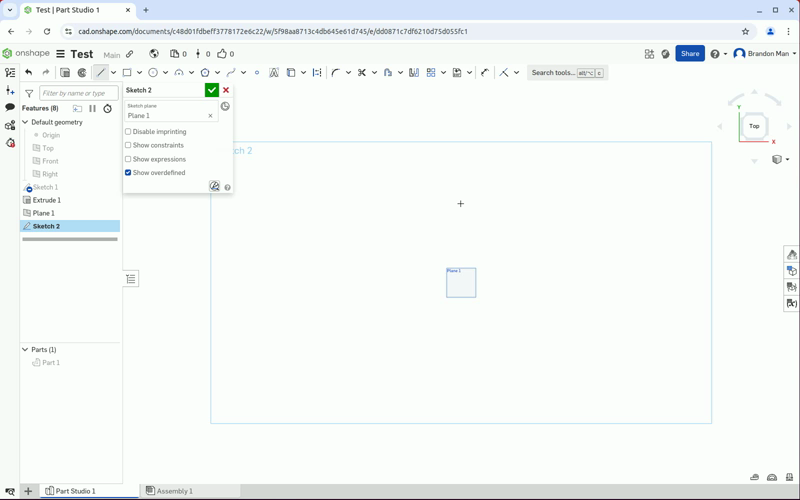
key_up(shift)
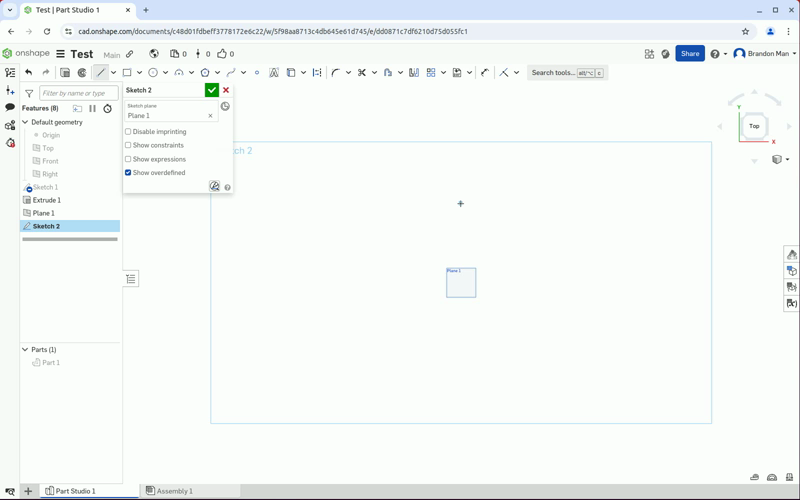
key_down(shift)
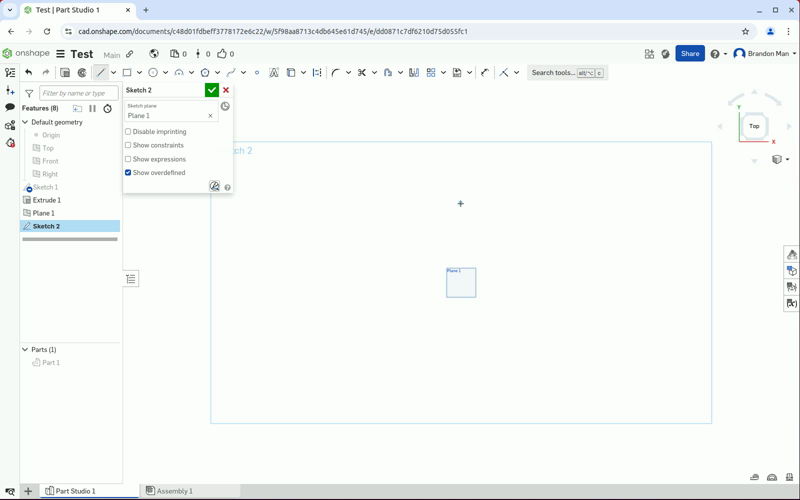
mouse_move(573, 203)
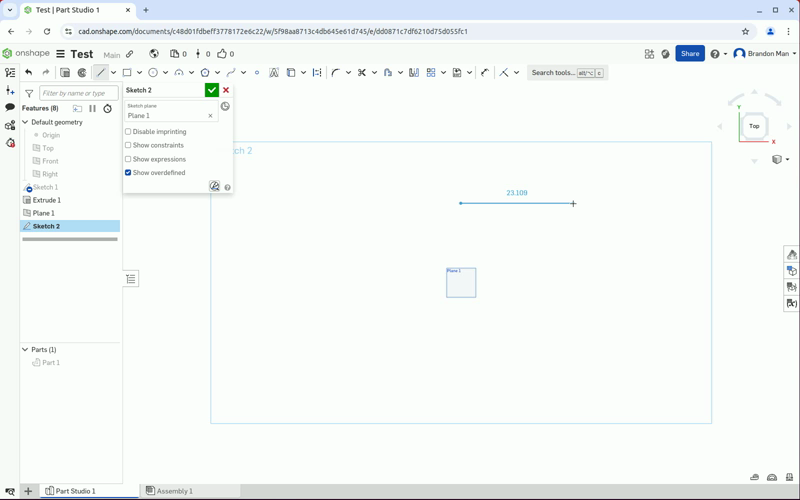
click(573, 203)
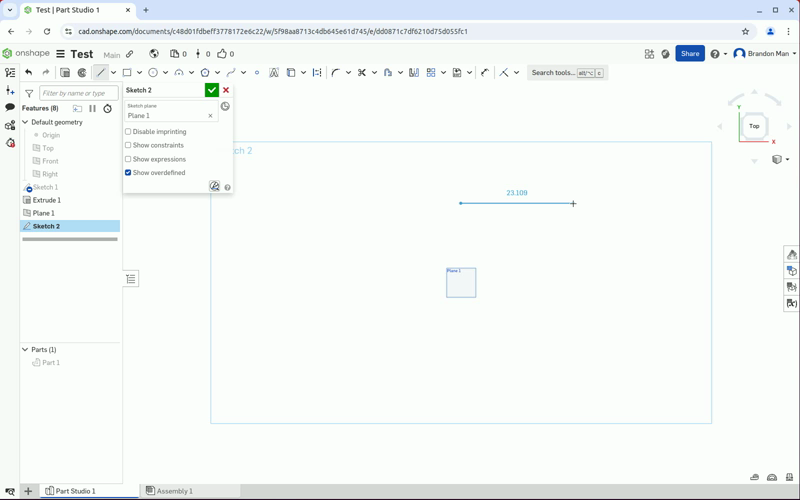
key_up(shift)
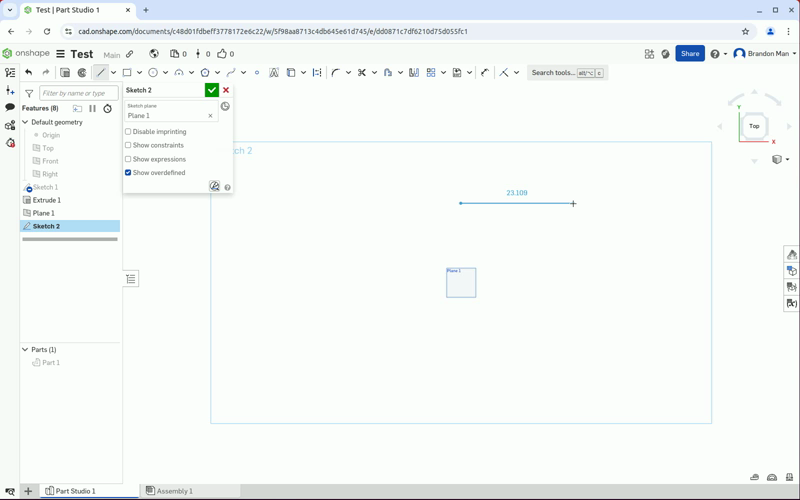
key_down(shift)
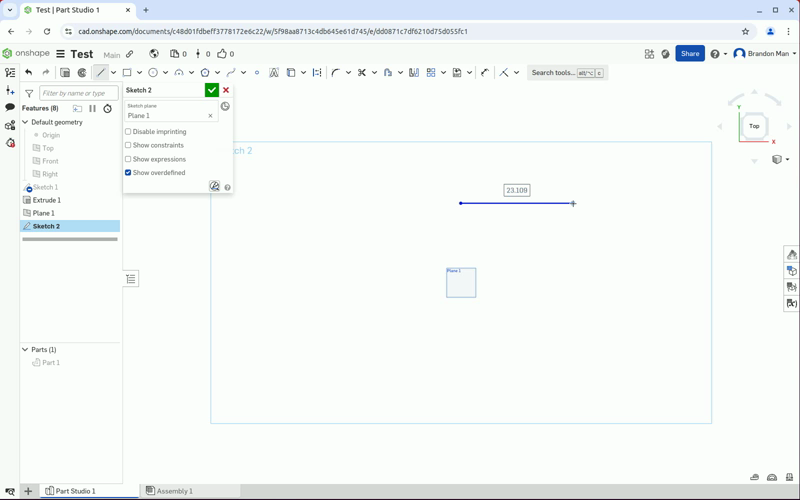
mouse_move(589, 203)
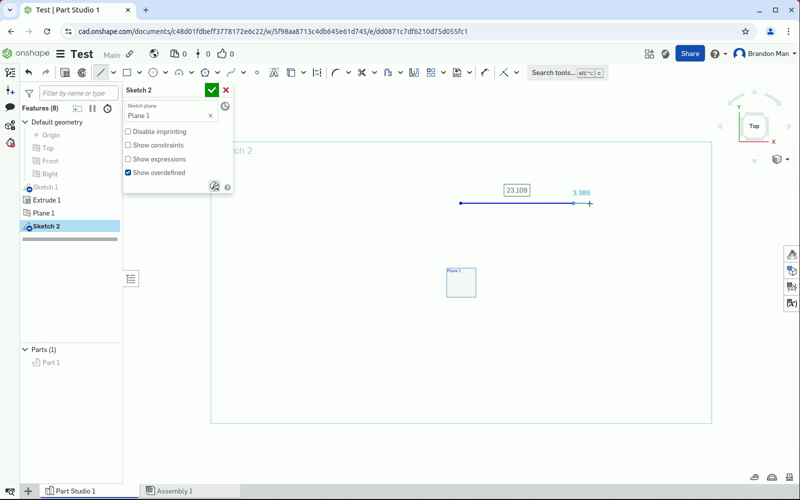
mouse_move(573, 185)
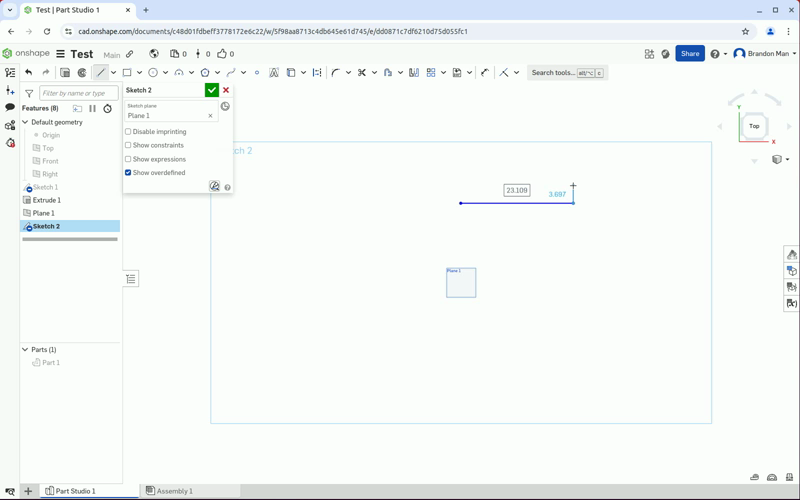
click(573, 185)
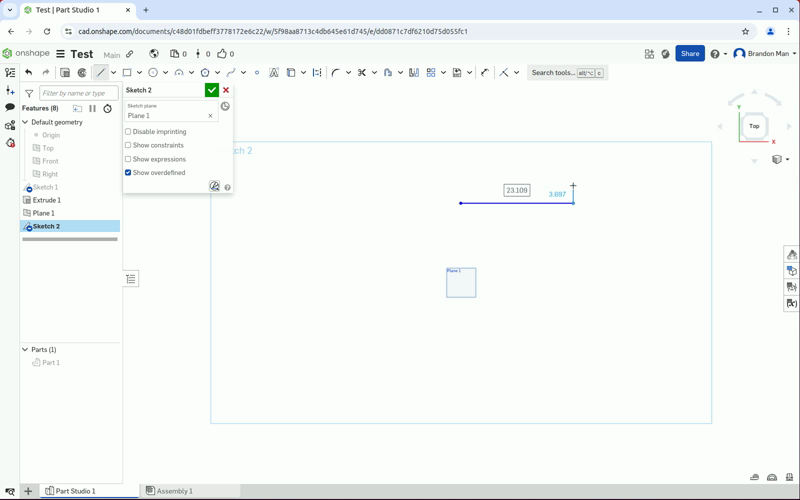
key_up(shift)
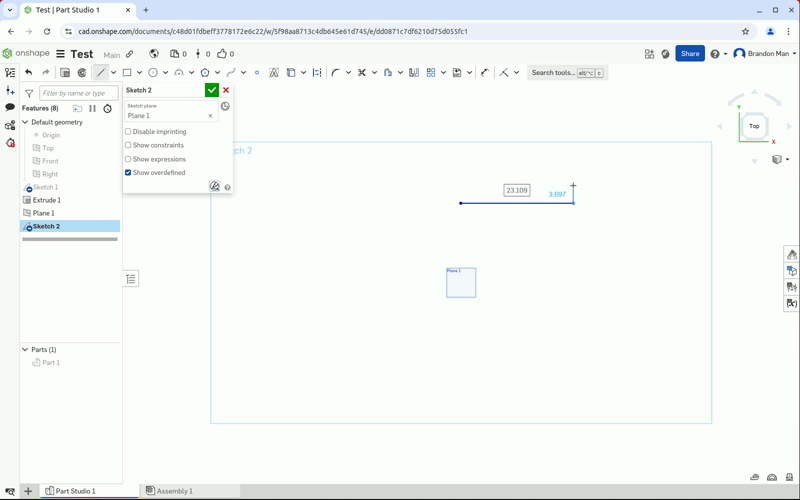
key_down(shift)
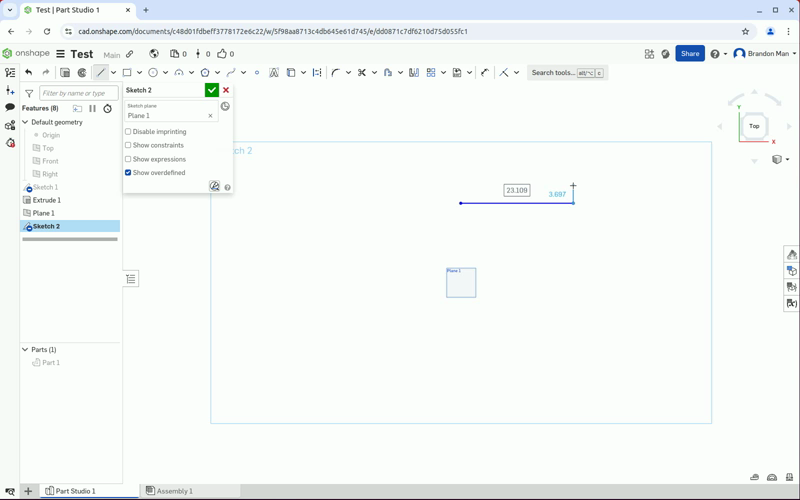
mouse_move(460, 185)
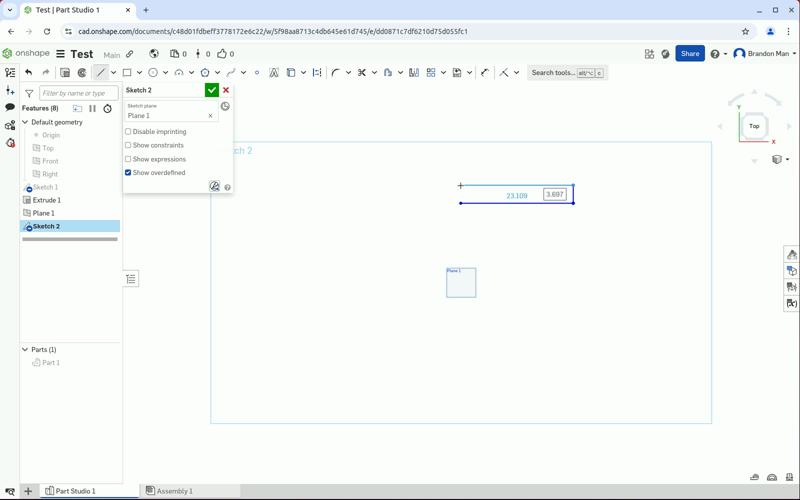
click(460, 185)
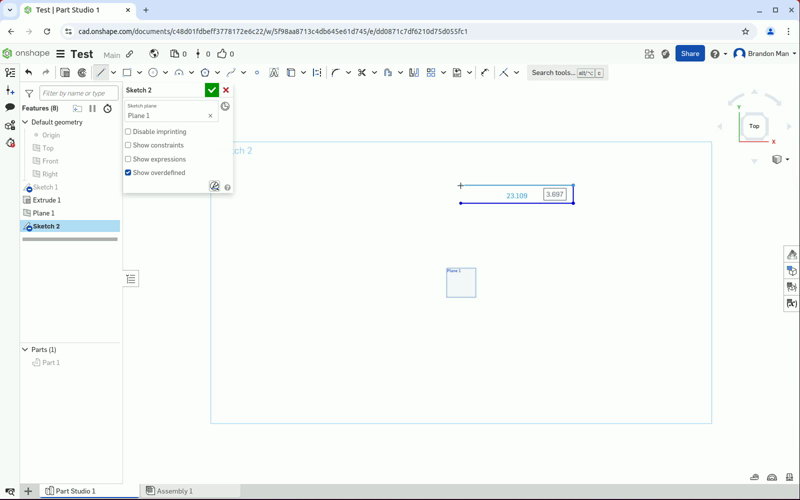
key_up(shift)
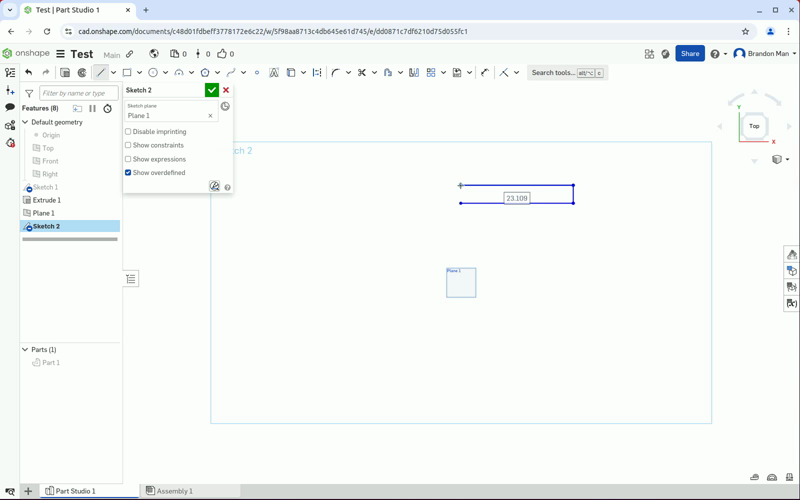
mouse_move(490, 185)
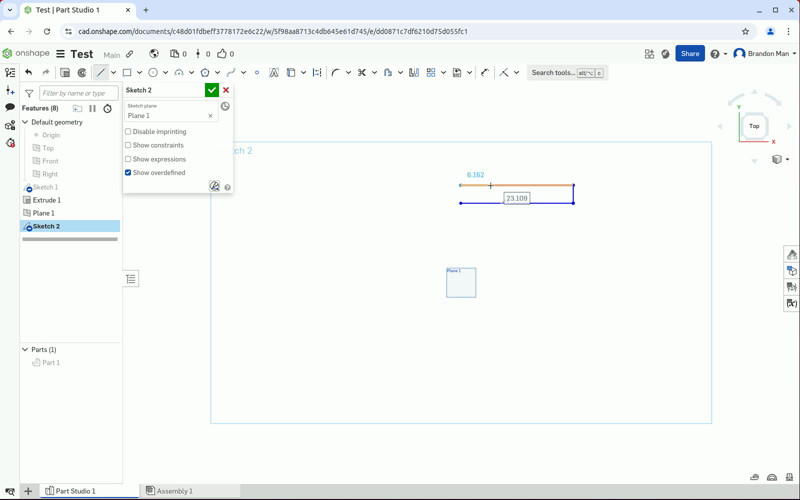
key_down(shift)
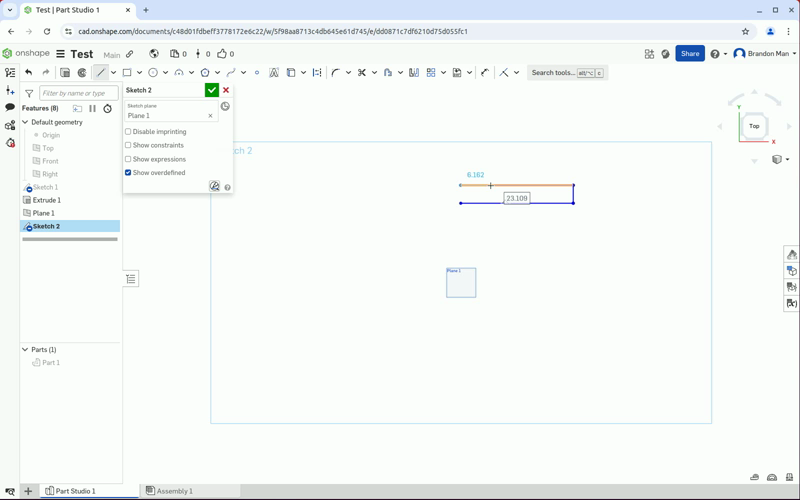
mouse_move(460, 203)
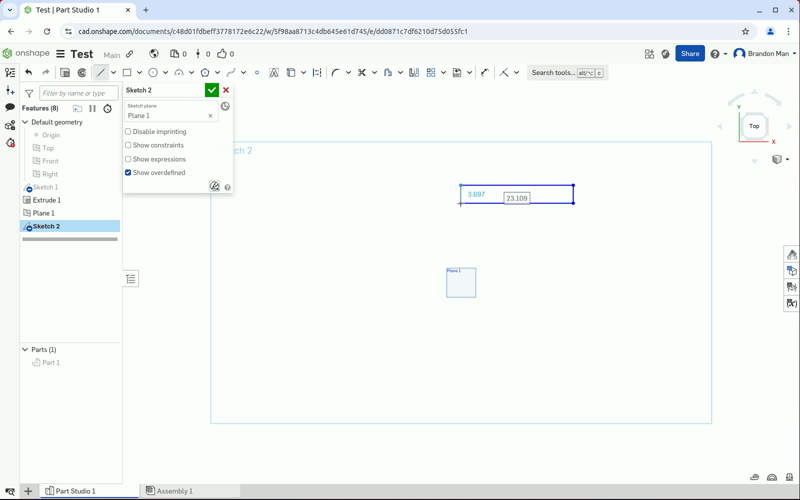
key_up(shift)
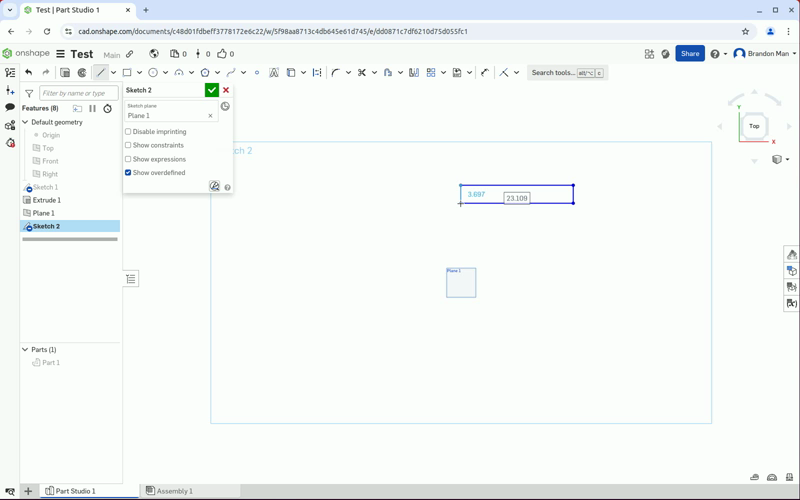
click(460, 203)
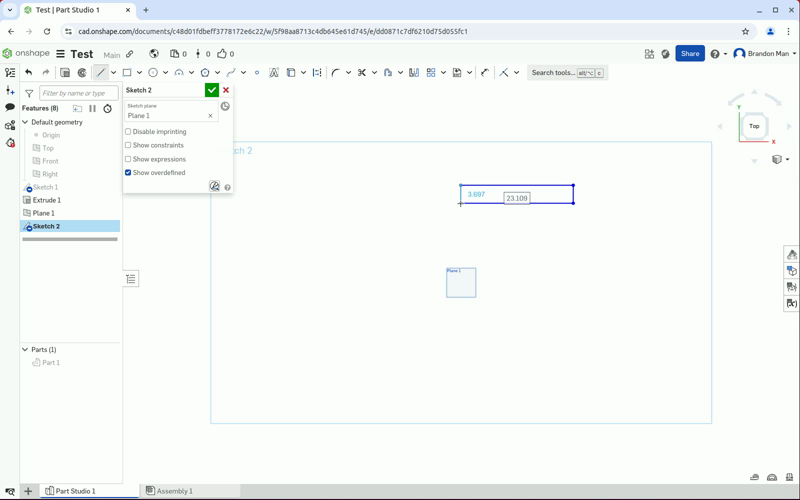
key(esc)
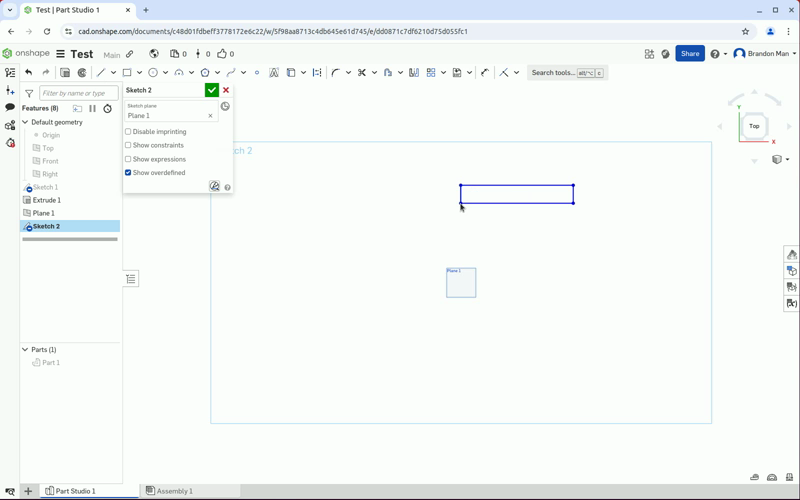
mouse_move(493, 191)
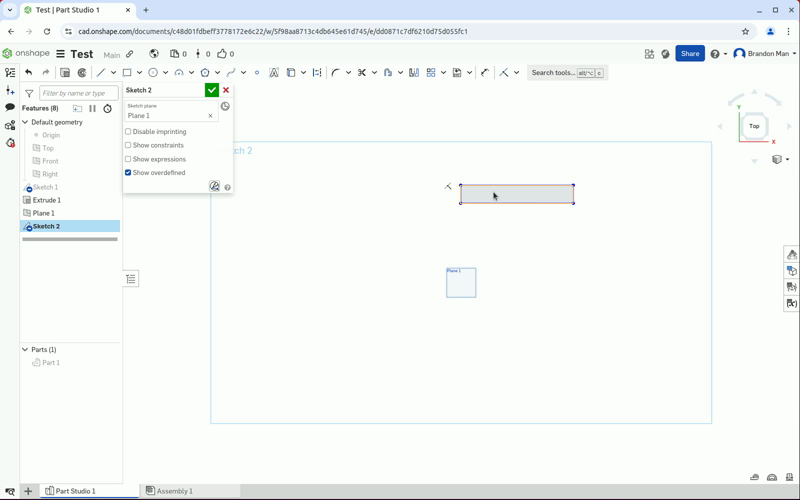
click(493, 191)
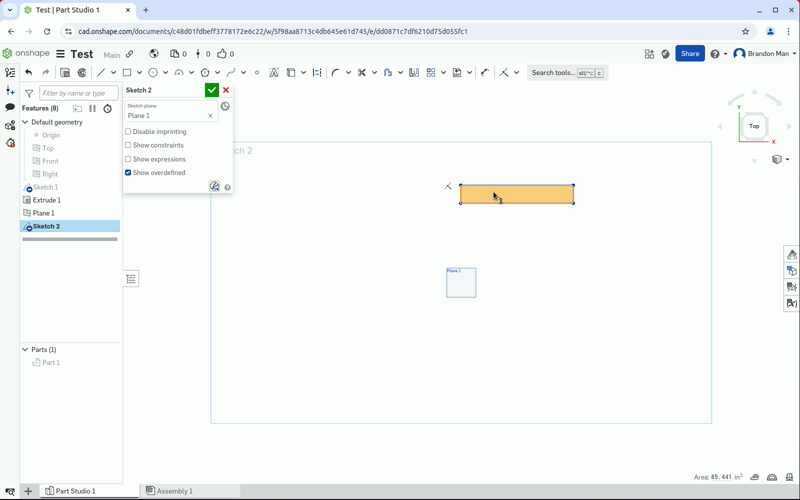
mouse_move(73, 352)
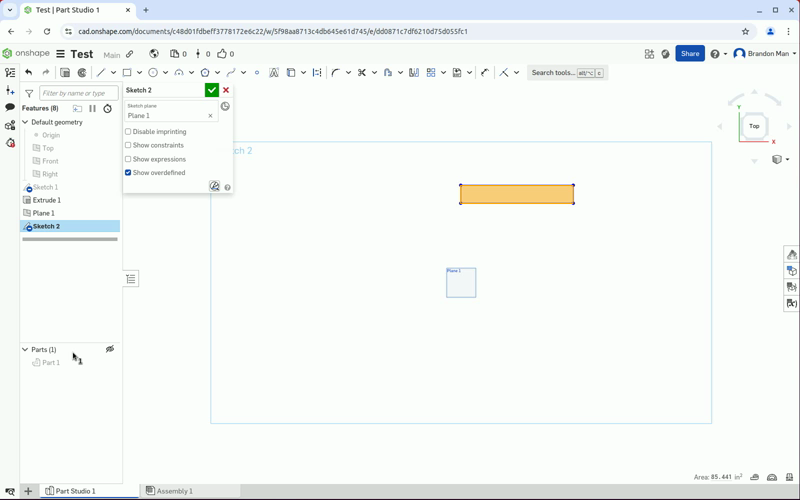
key(shift+y)
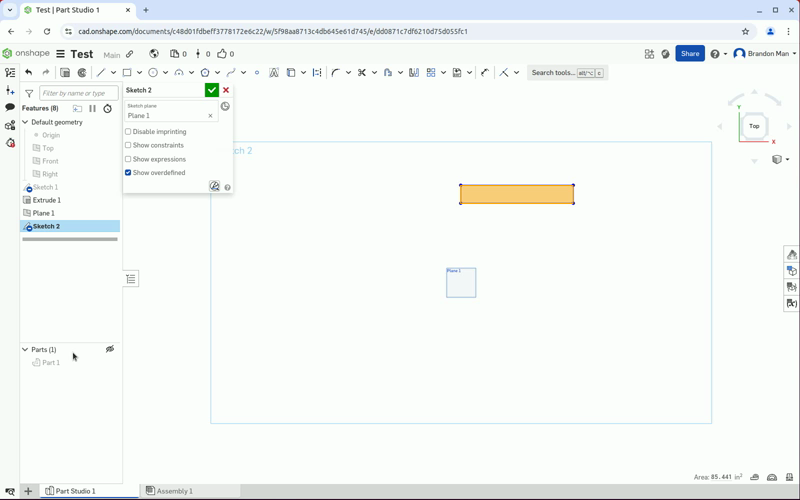
key(shift+e)
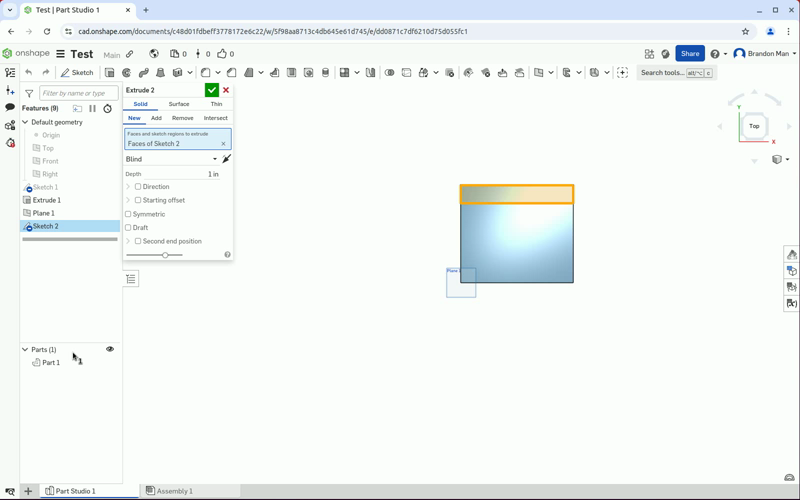
mouse_move(143, 106)
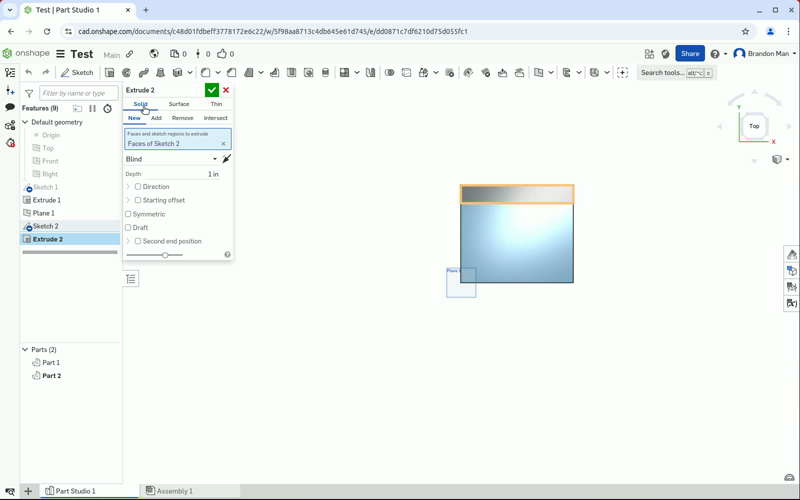
click(143, 106)
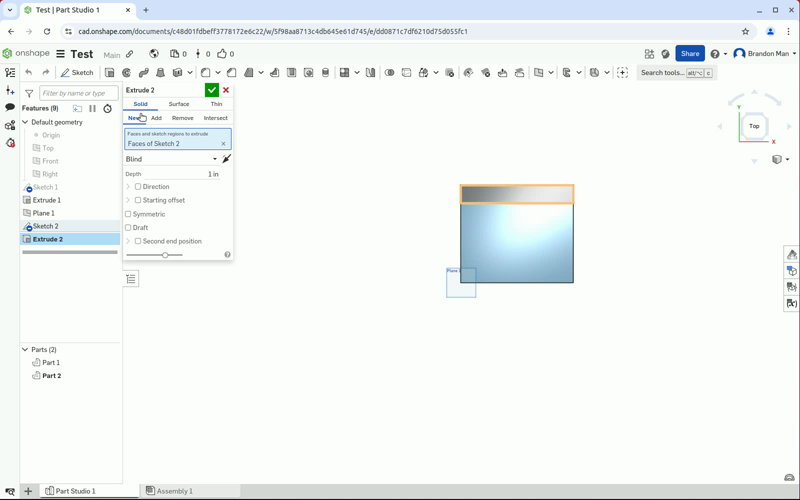
mouse_move(137, 120)
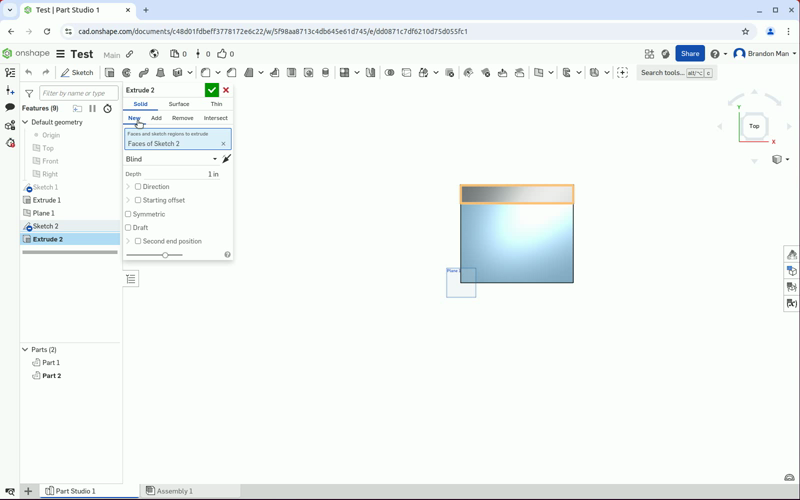
click(137, 120)
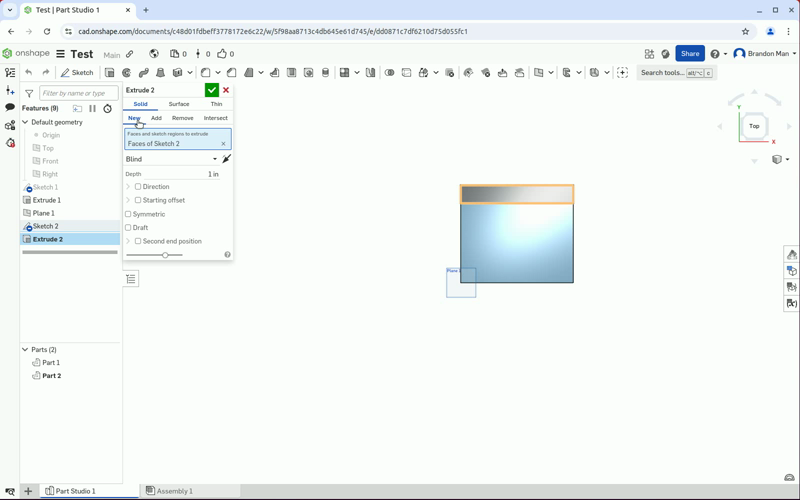
key(tab, 4)
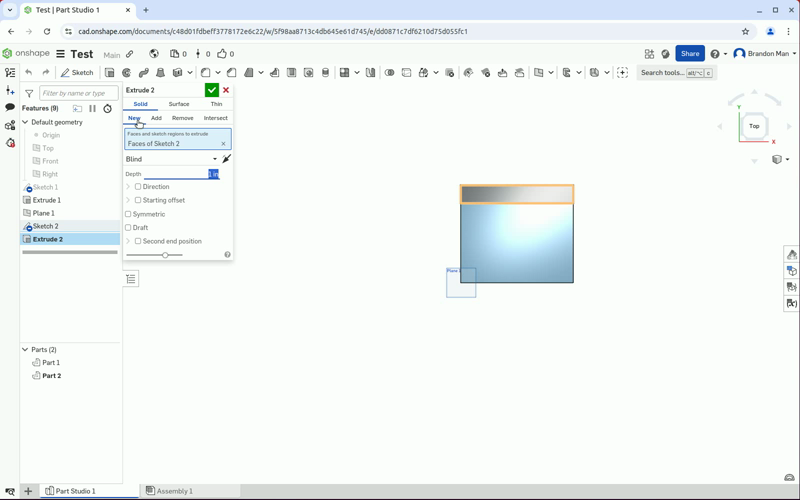
text(9.869)
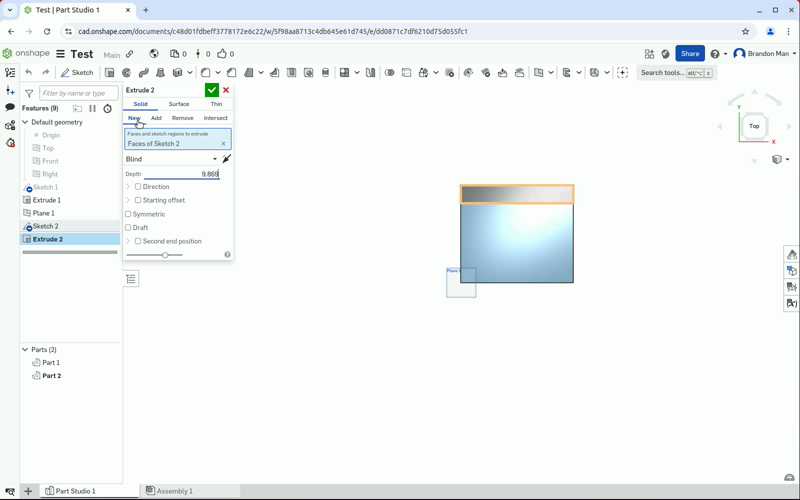
key(enter)
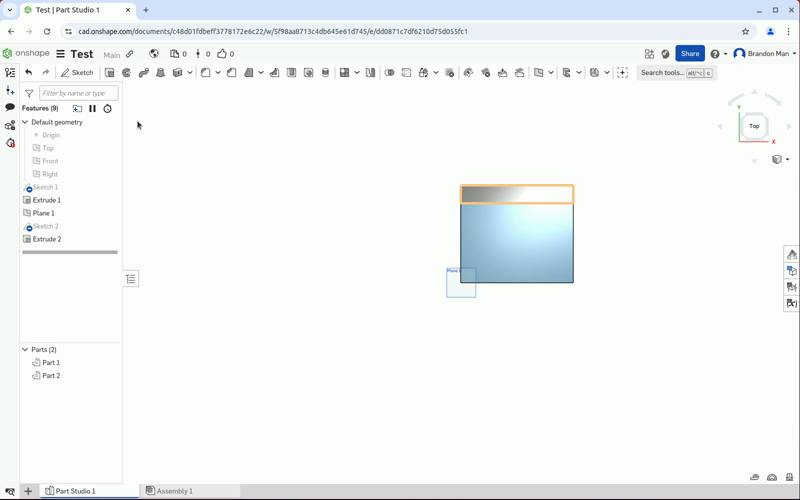
key(shift+h)
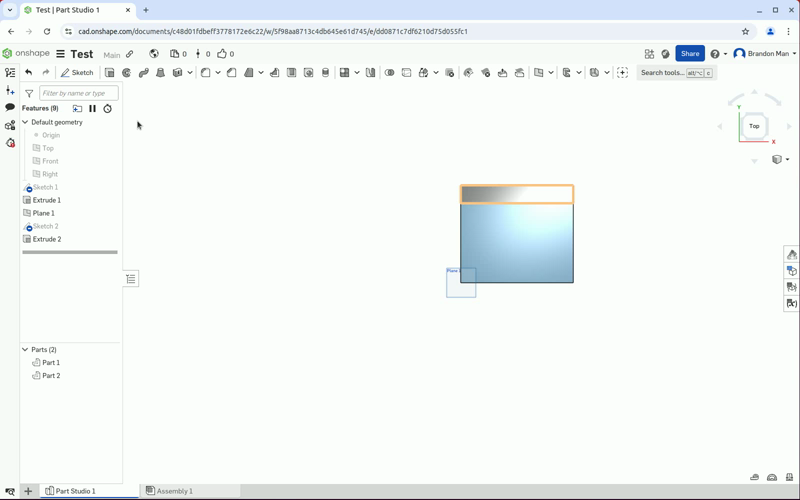
key(shift+h)
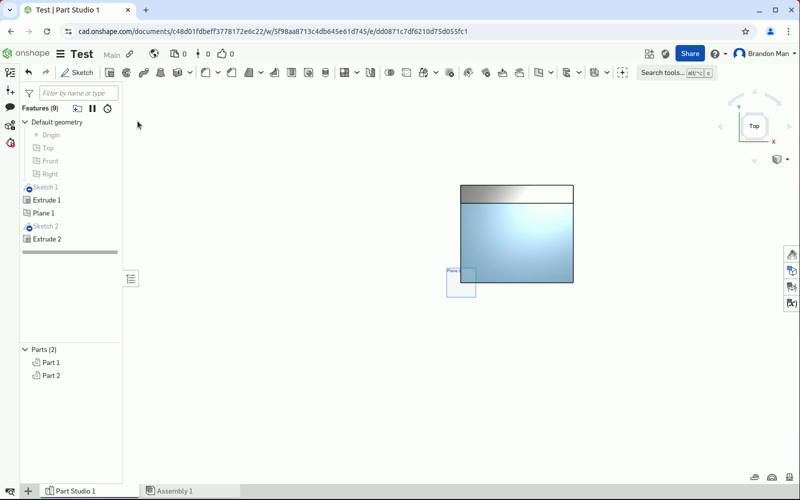
mouse_move(73, 189)
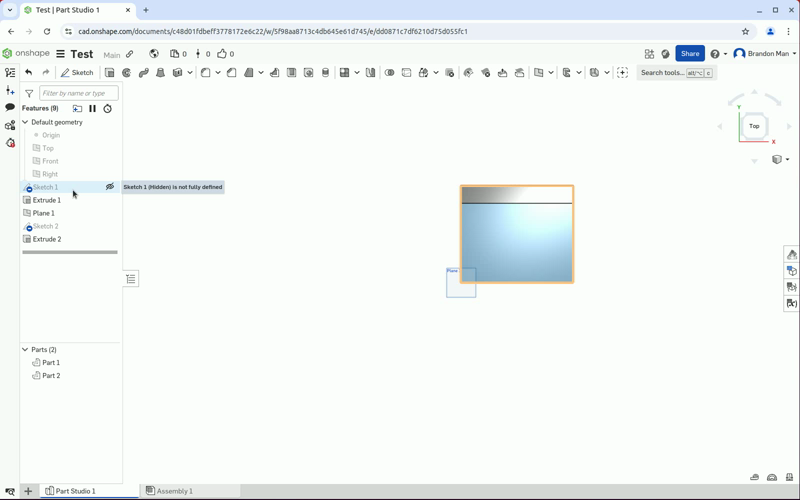
click(73, 189)
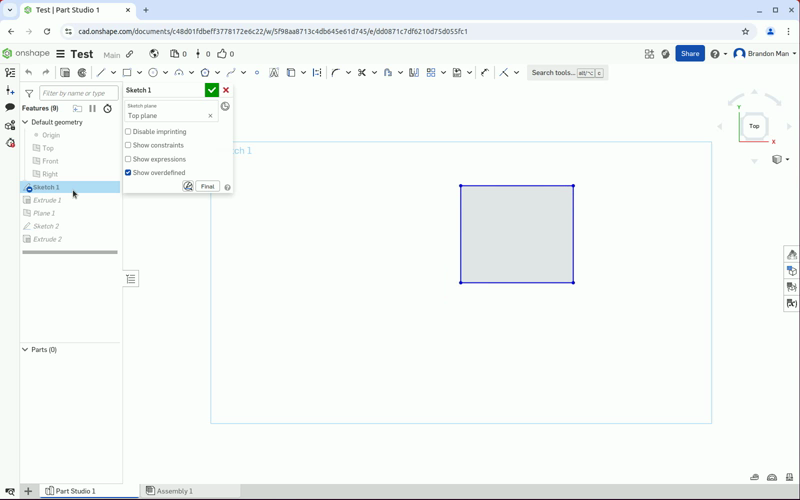
mouse_move(229, 92)
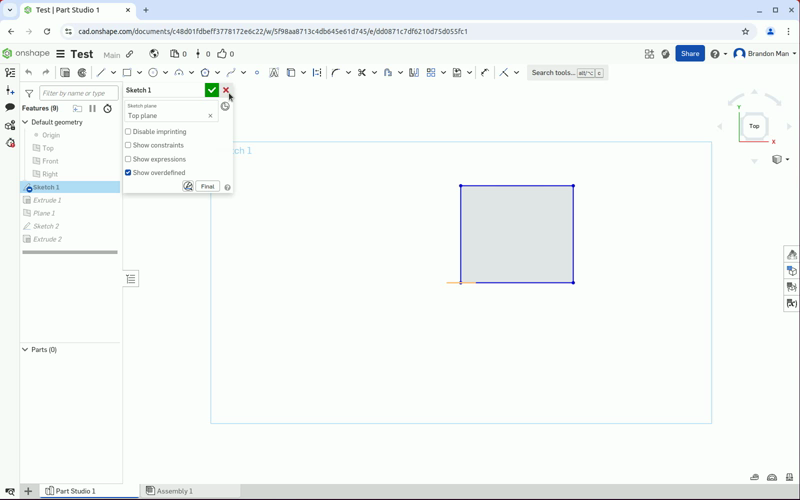
click(229, 92)
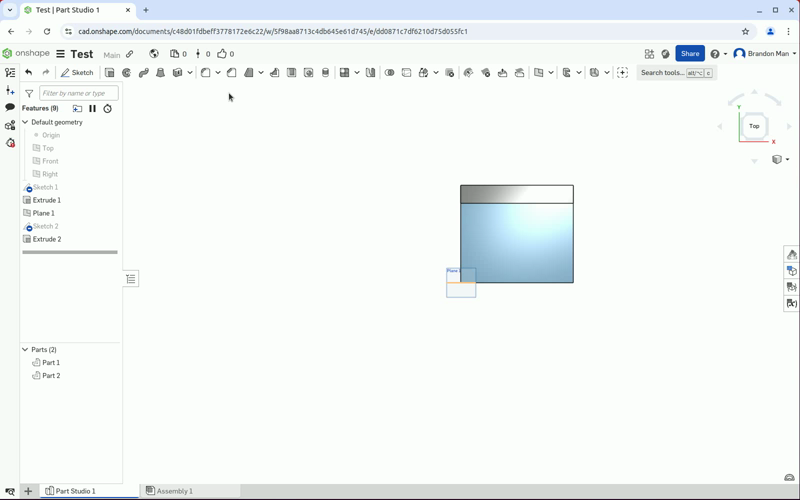
mouse_move(73, 352)
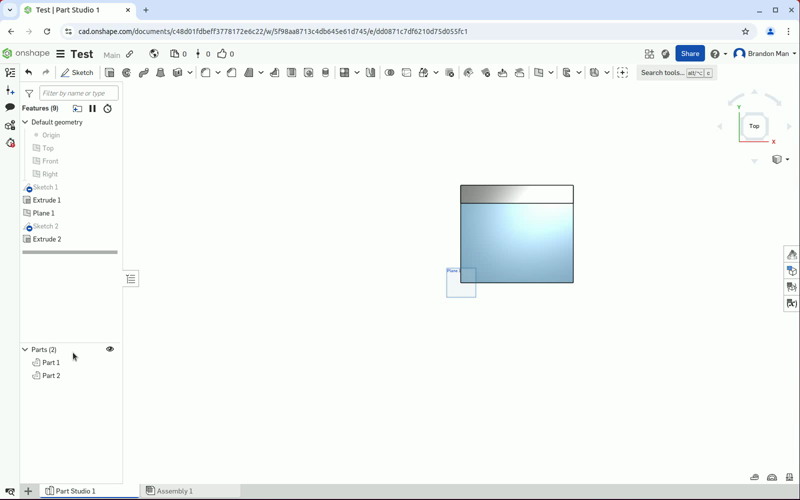
key(y)
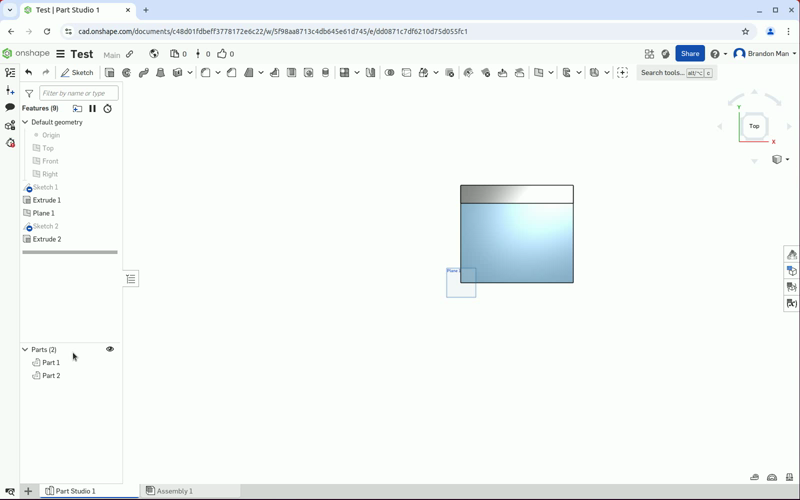
key(shift+p)
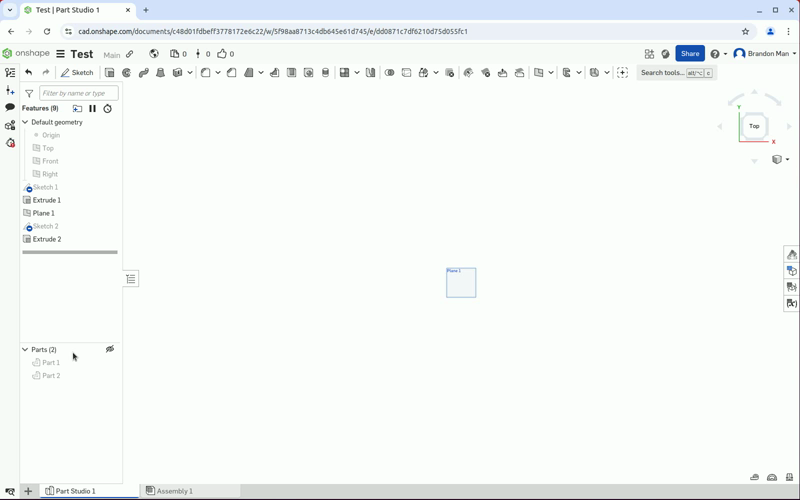
key(space)
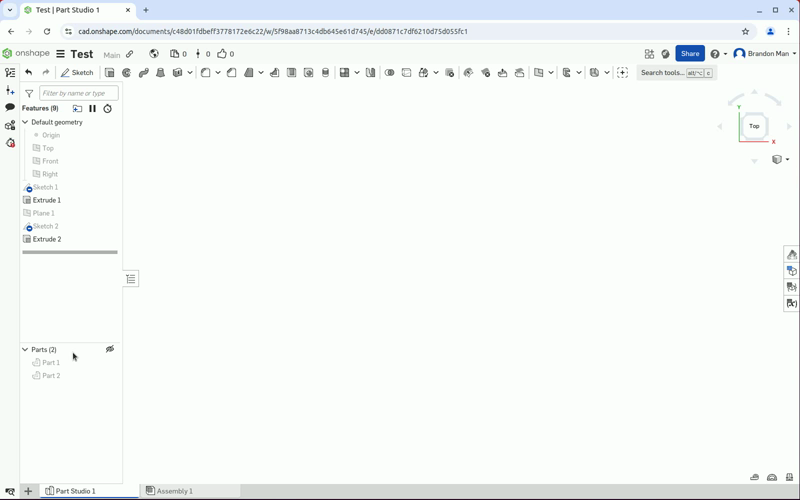
key_down(shift)
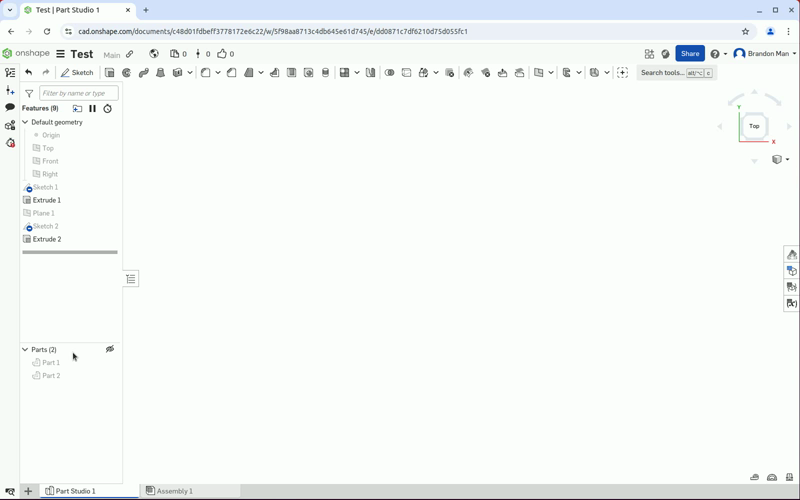
key(up)
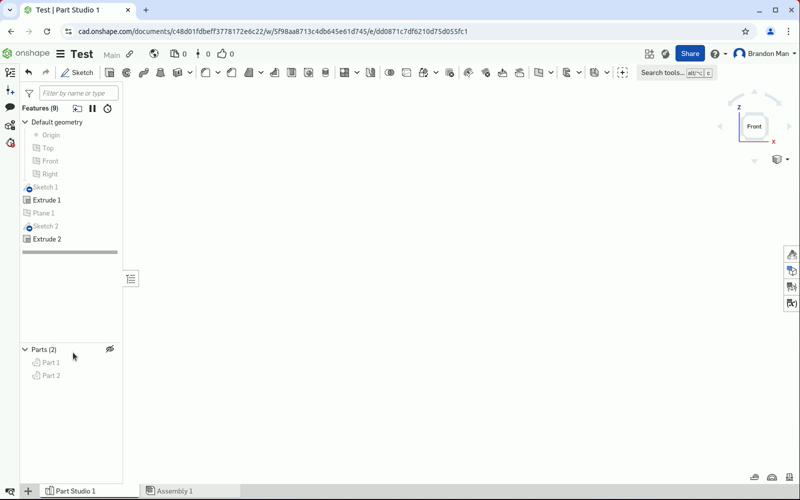
key_up(shift)
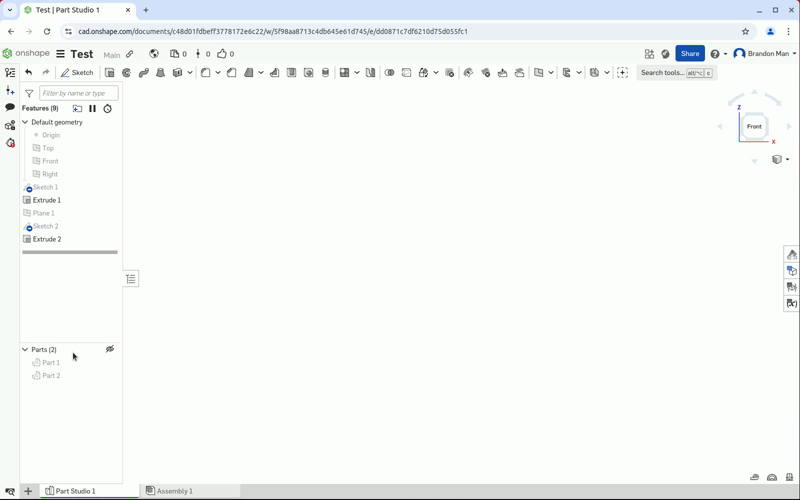
key(space)
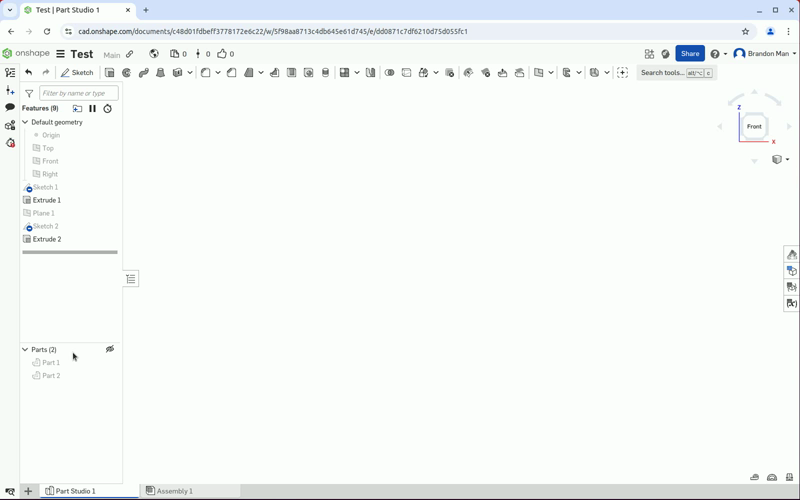
key_down(shift)
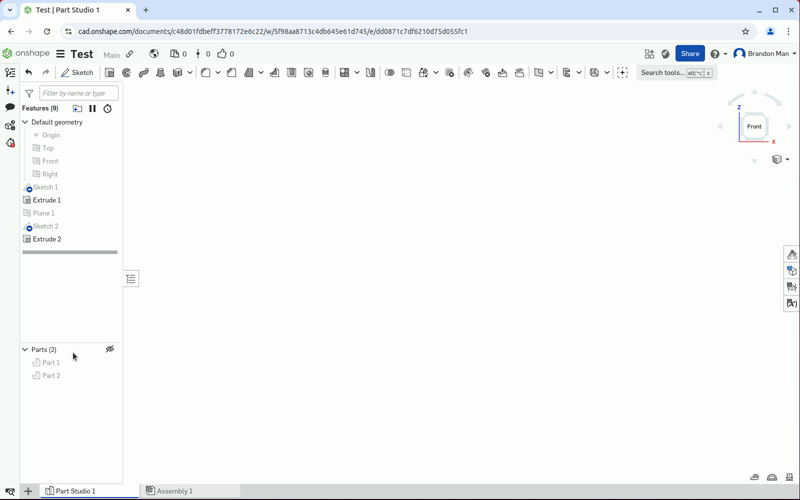
key(left)
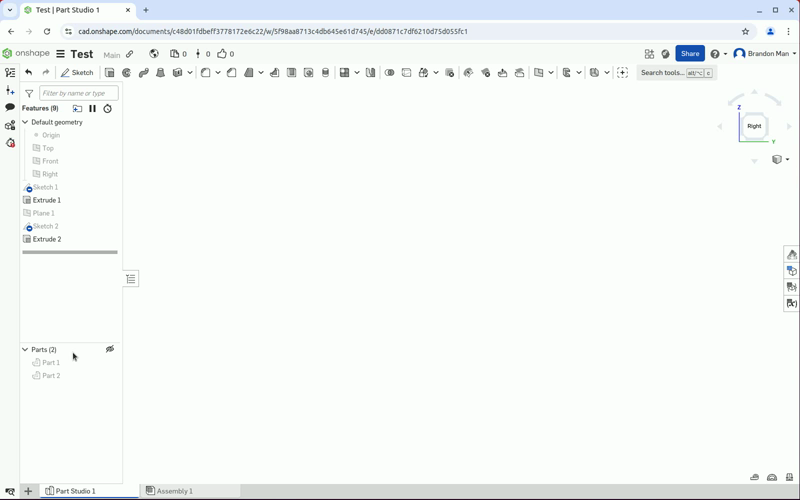
key_up(shift)
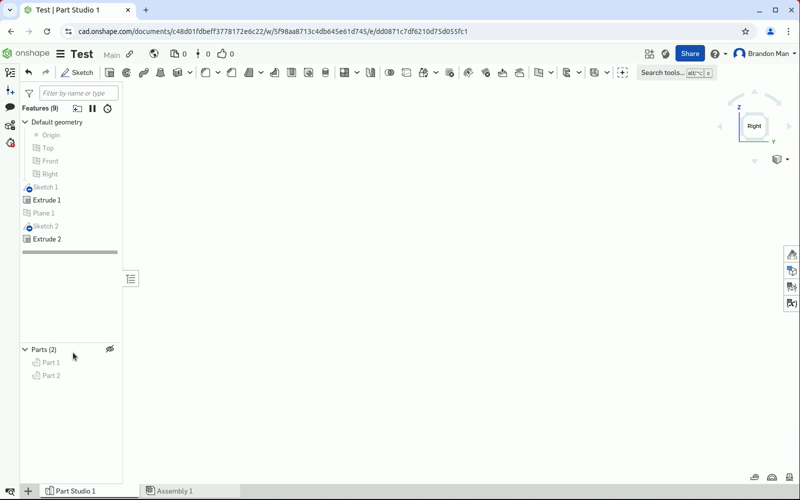
mouse_move(73, 352)
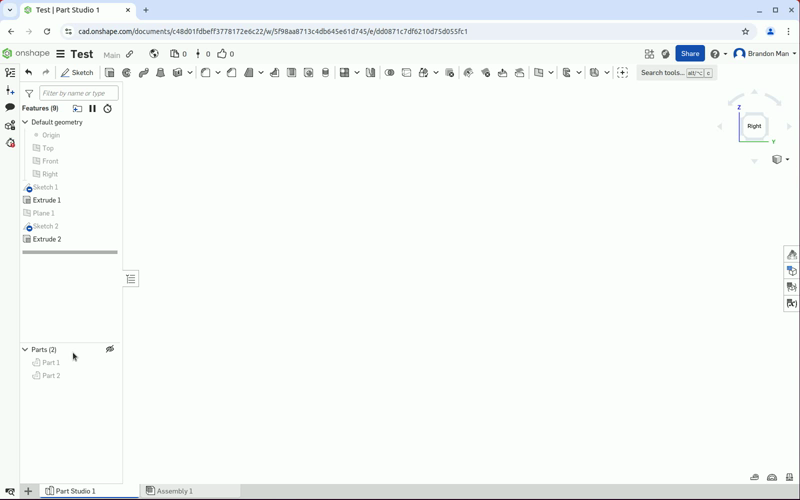
key(shift+y)
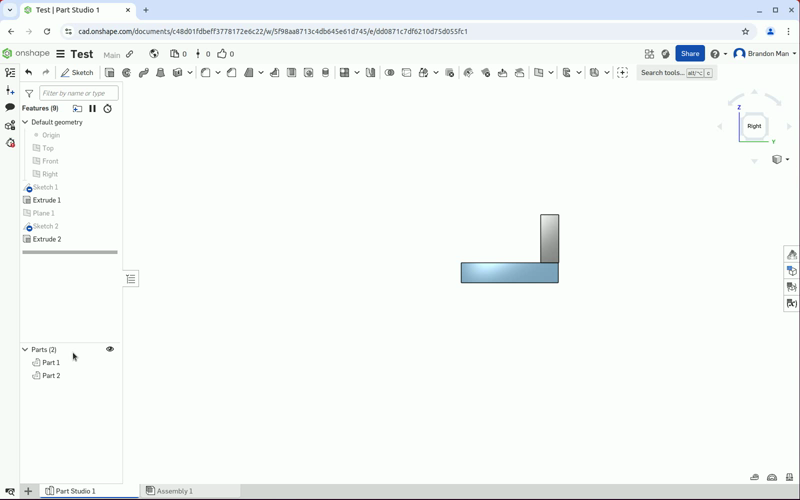
mouse_move(541, 75)
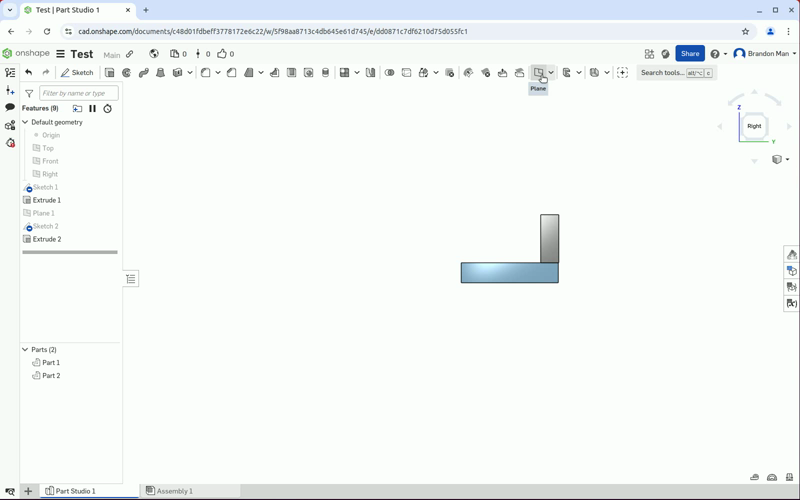
click(541, 75)
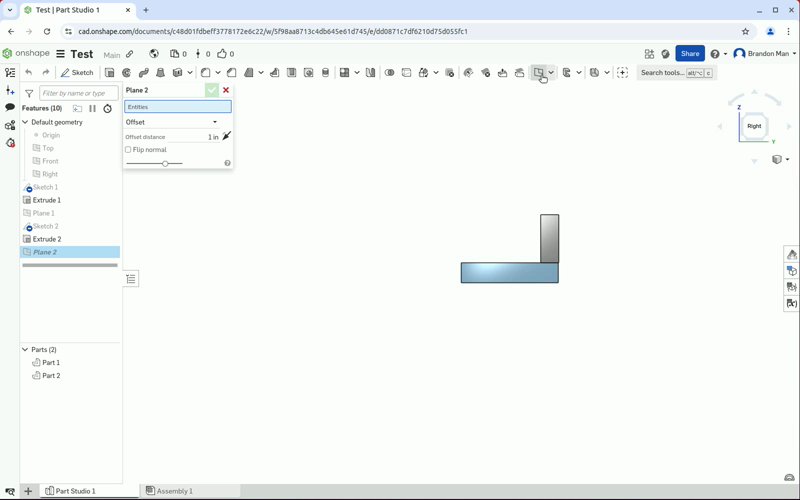
mouse_move(73, 176)
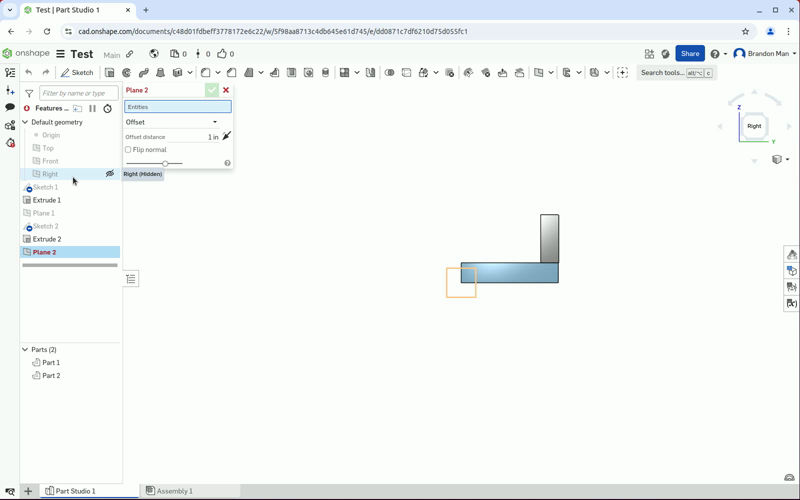
click(73, 176)
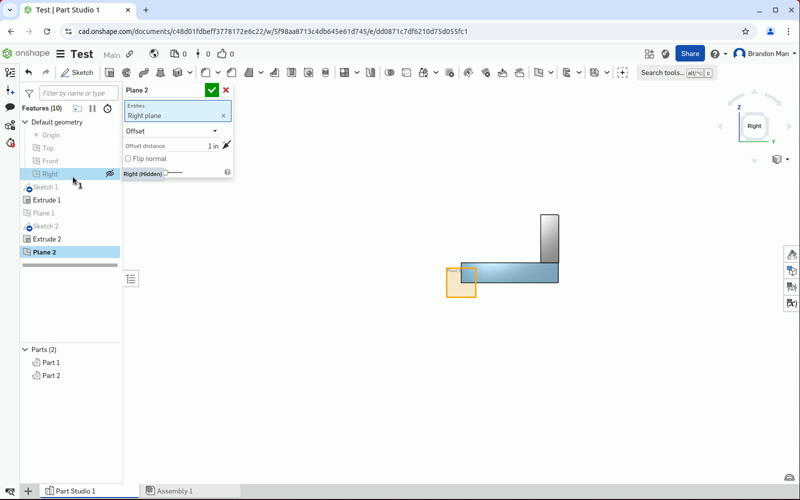
key(tab, 2)
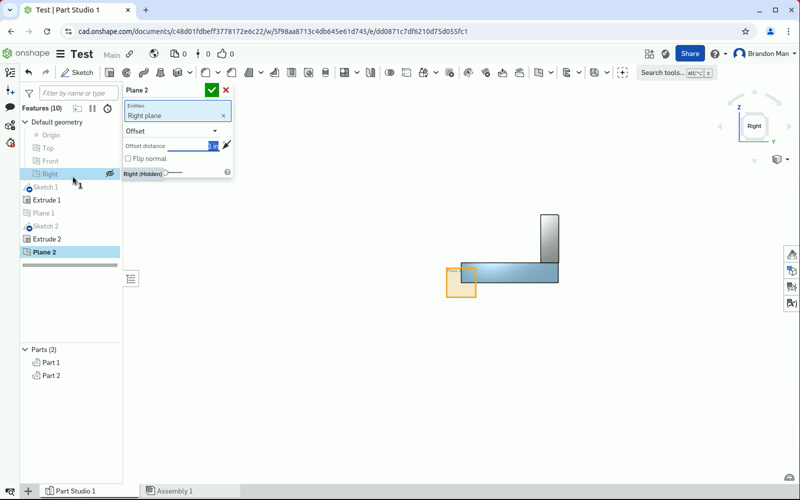
text(23.108)
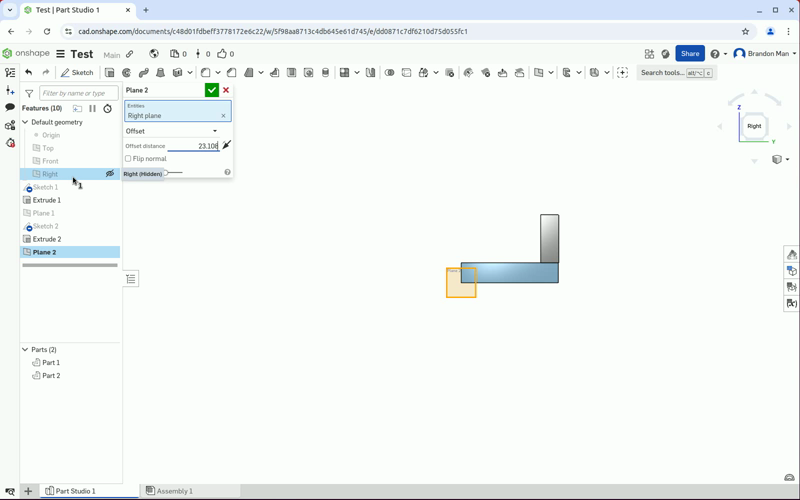
key(enter, 2)
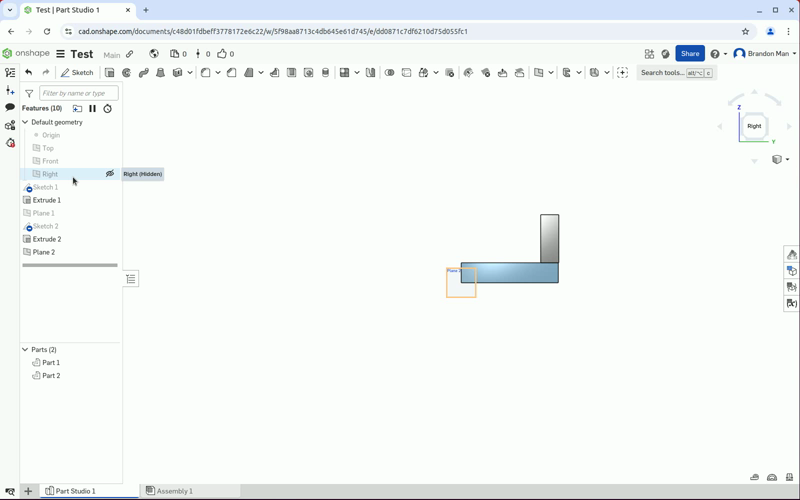
key(shift+s)
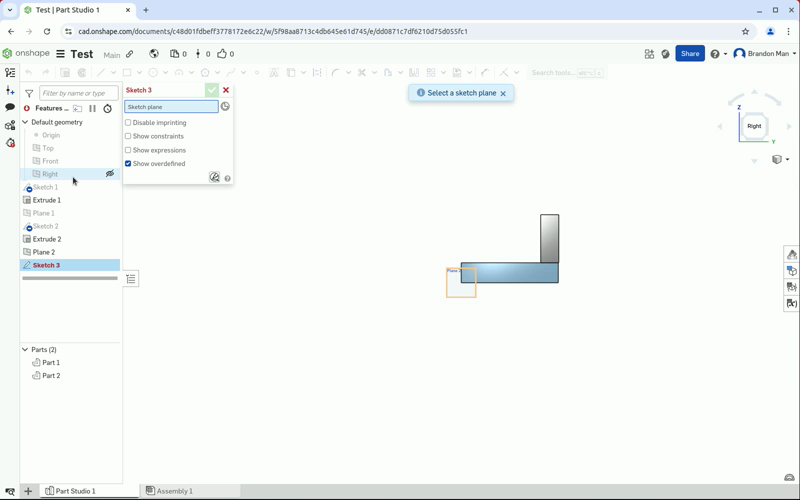
mouse_move(73, 254)
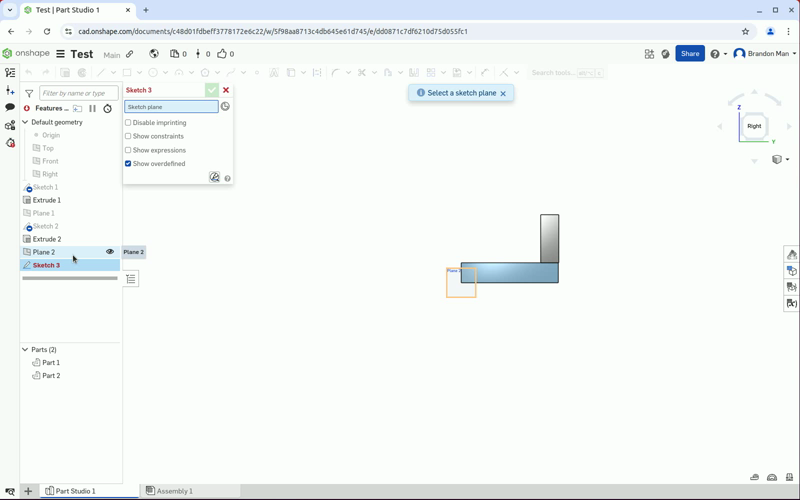
click(73, 254)
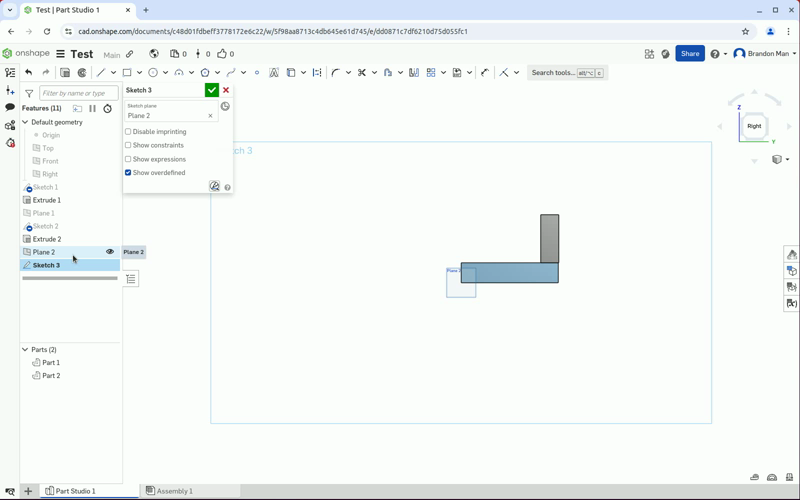
mouse_move(73, 352)
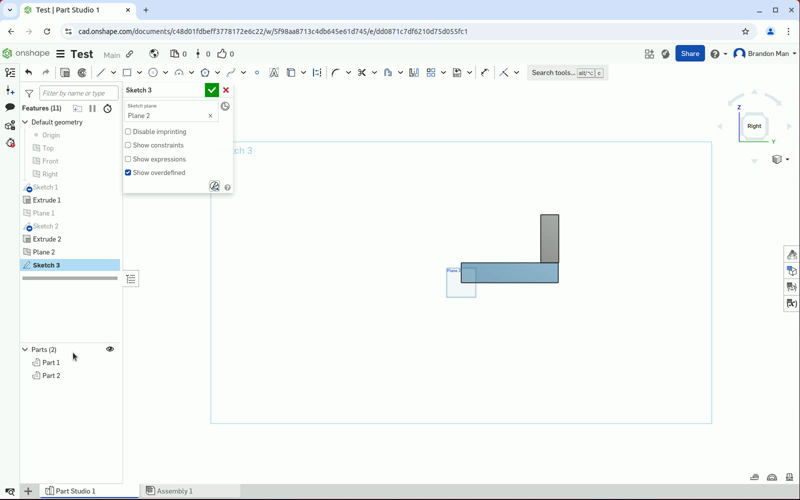
key(y)
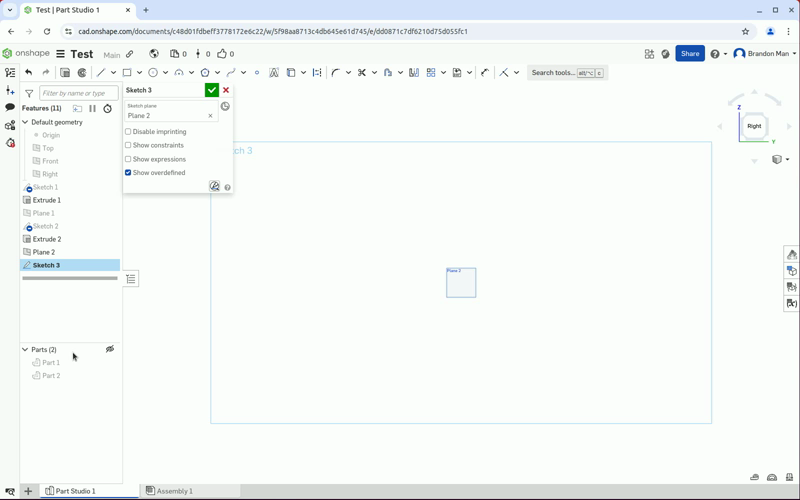
key(l)
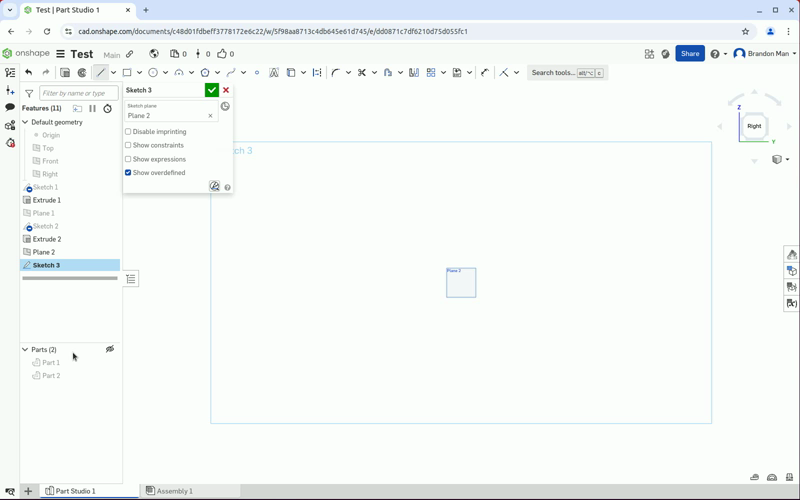
key_down(shift)
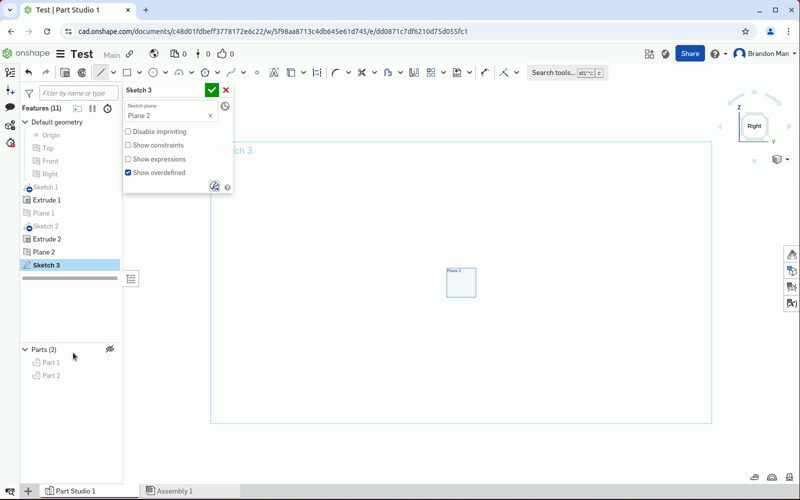
mouse_move(460, 262)
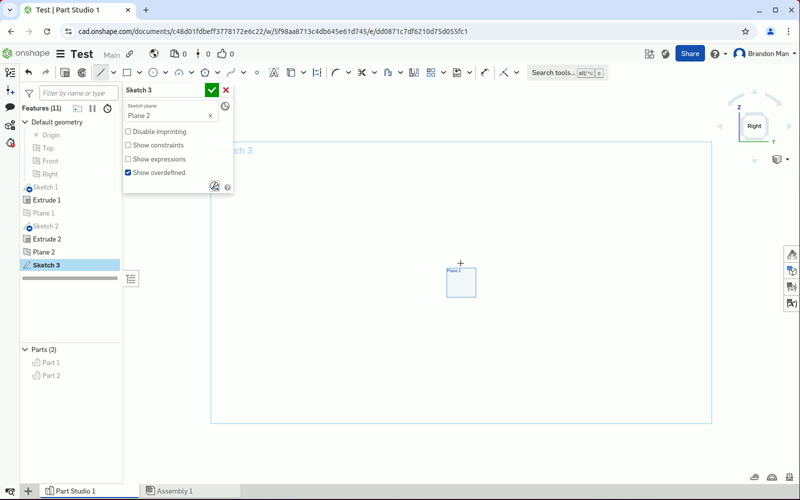
click(460, 262)
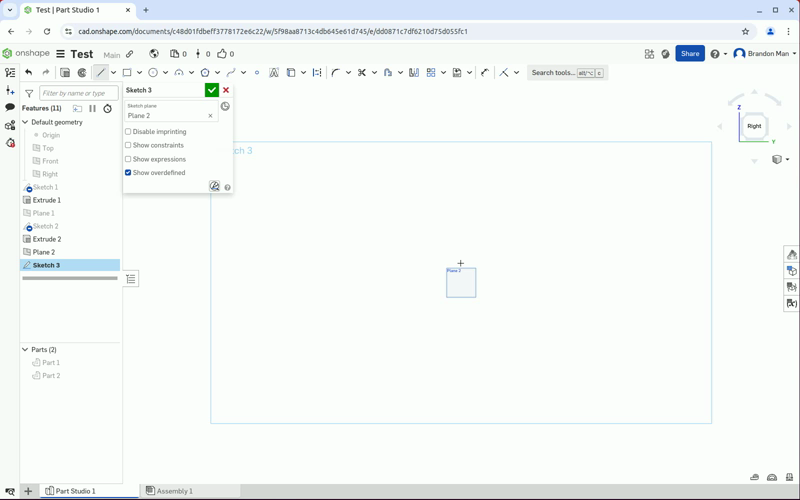
key_up(shift)
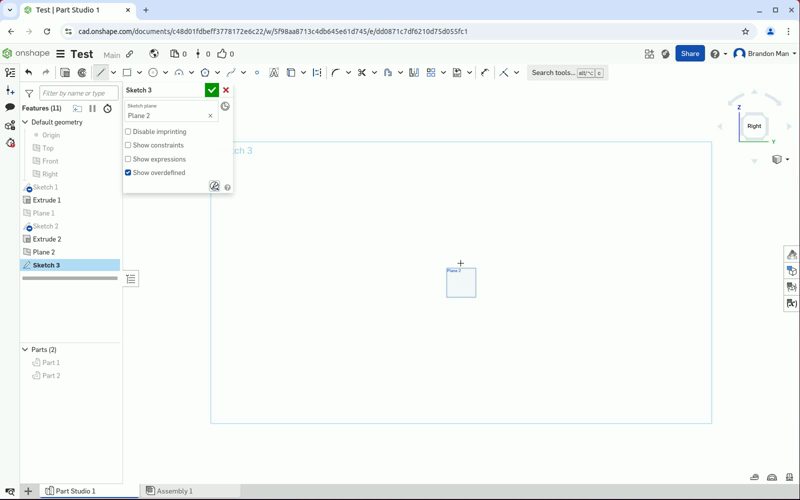
key_down(shift)
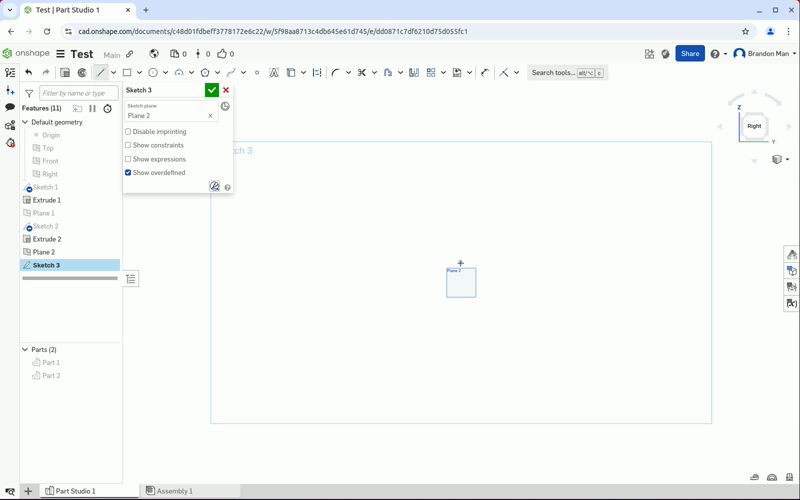
mouse_move(540, 263)
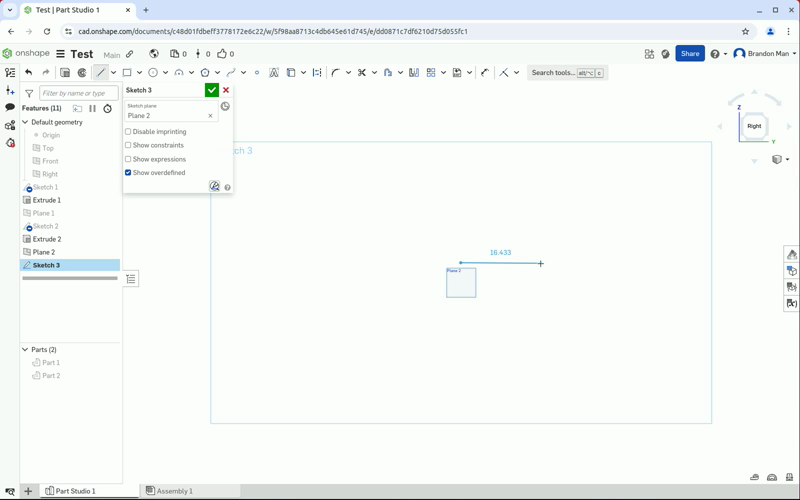
click(540, 263)
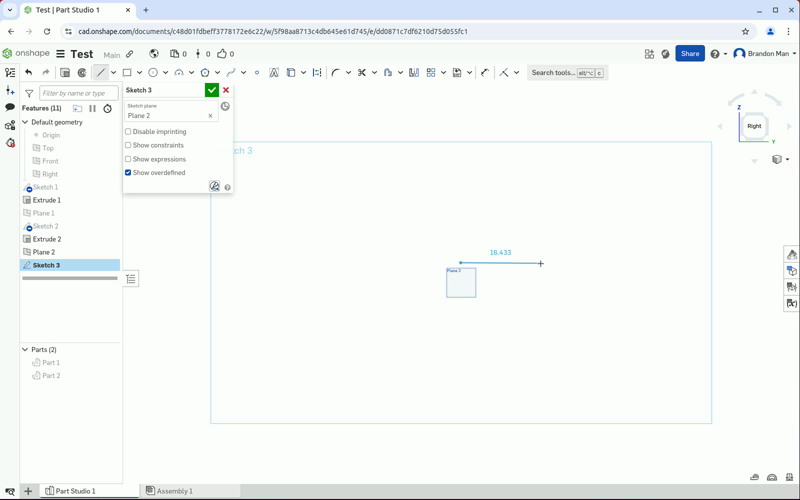
key_up(shift)
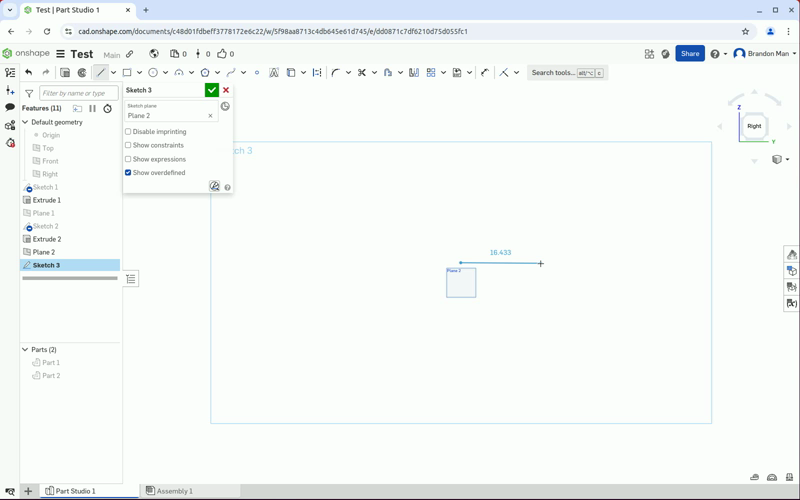
key_down(shift)
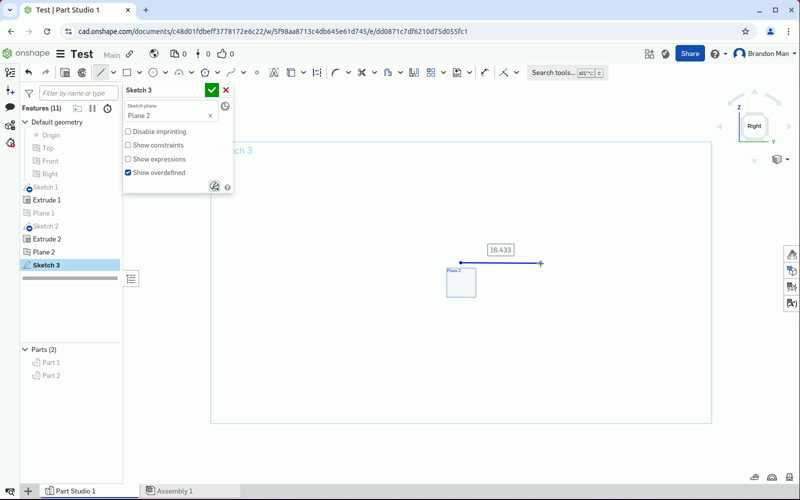
mouse_move(570, 263)
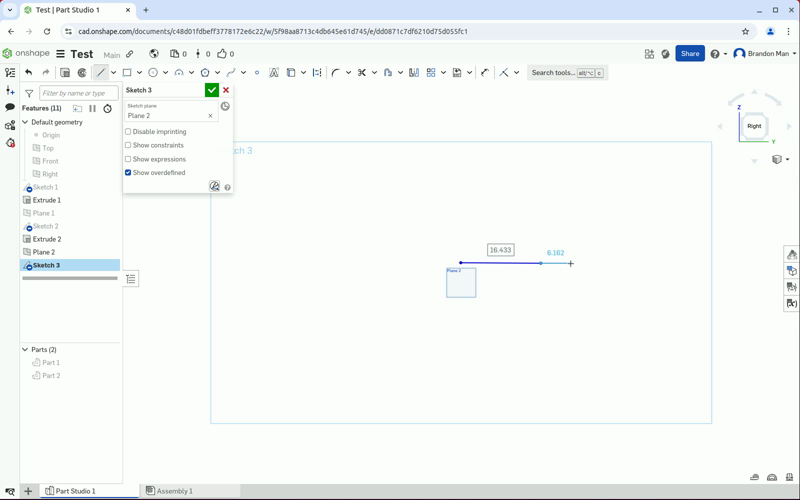
mouse_move(540, 214)
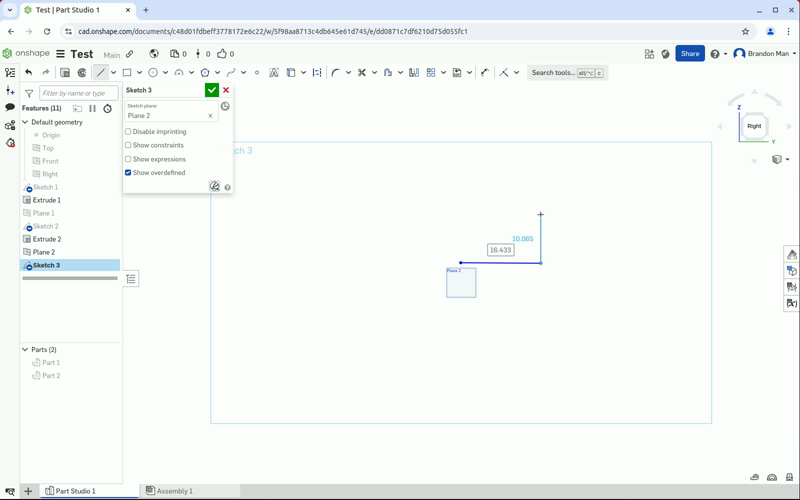
click(540, 214)
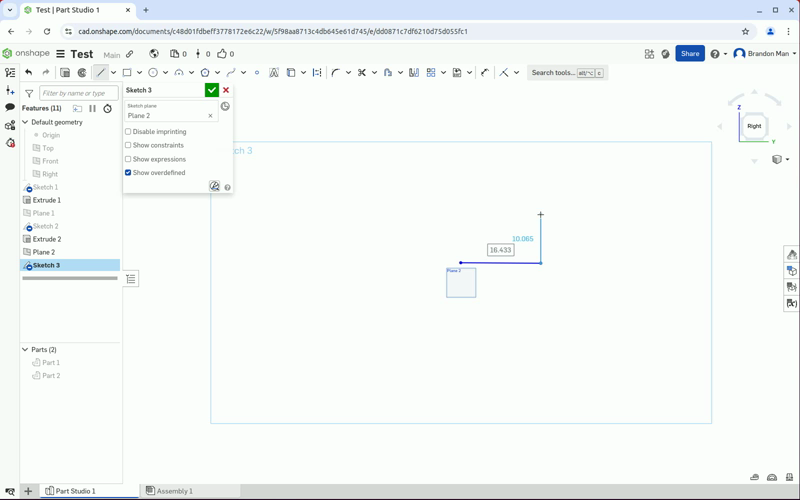
key_up(shift)
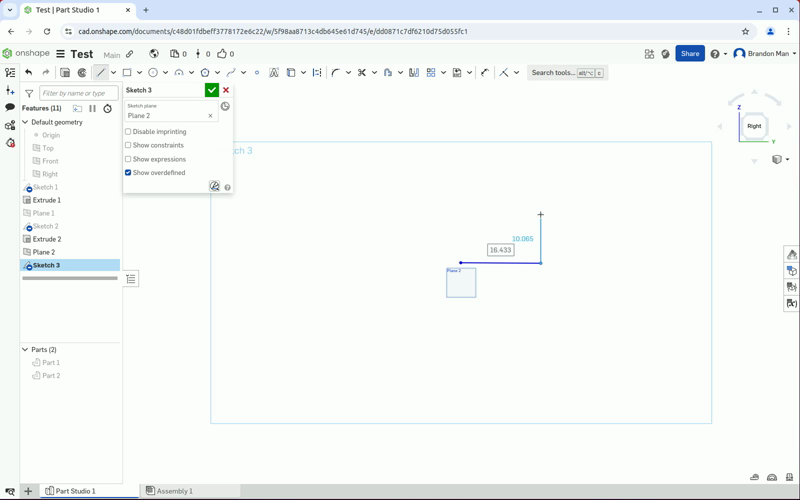
key_down(shift)
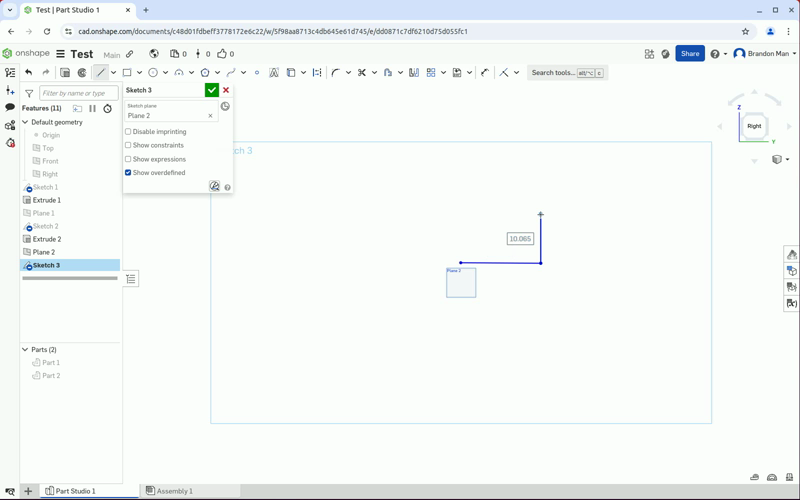
mouse_move(460, 262)
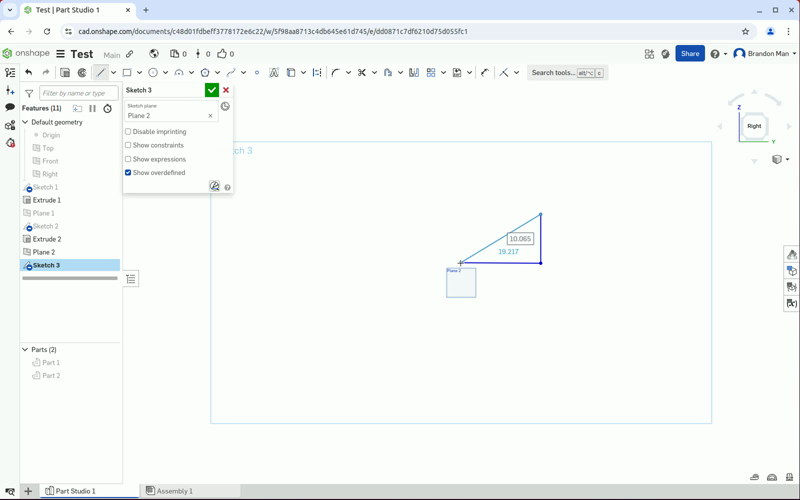
key_up(shift)
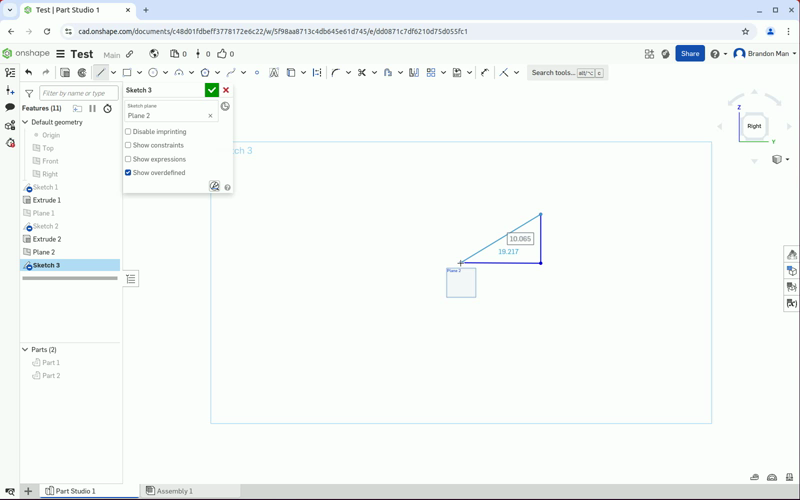
click(460, 262)
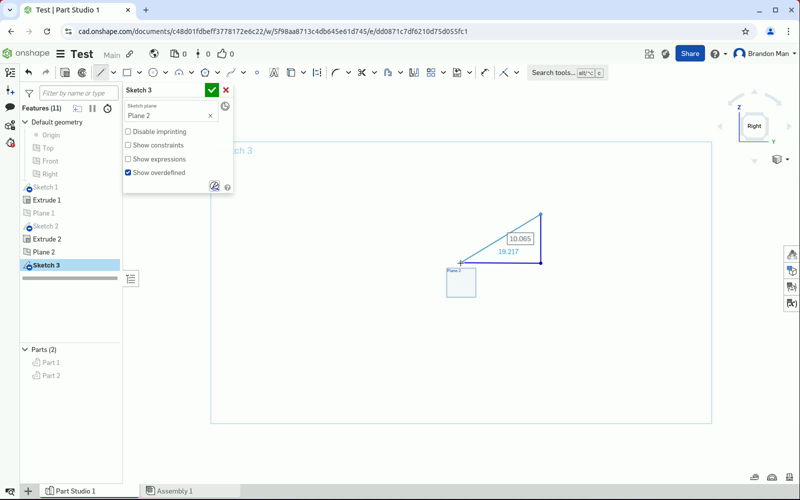
key(esc)
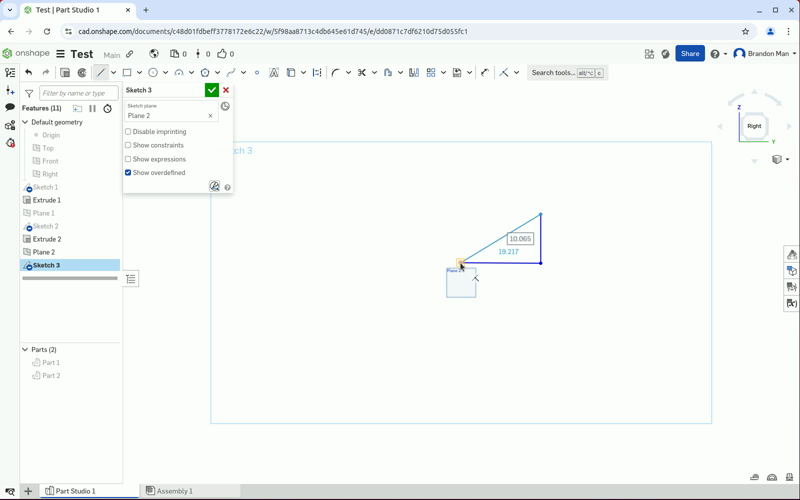
mouse_move(519, 245)
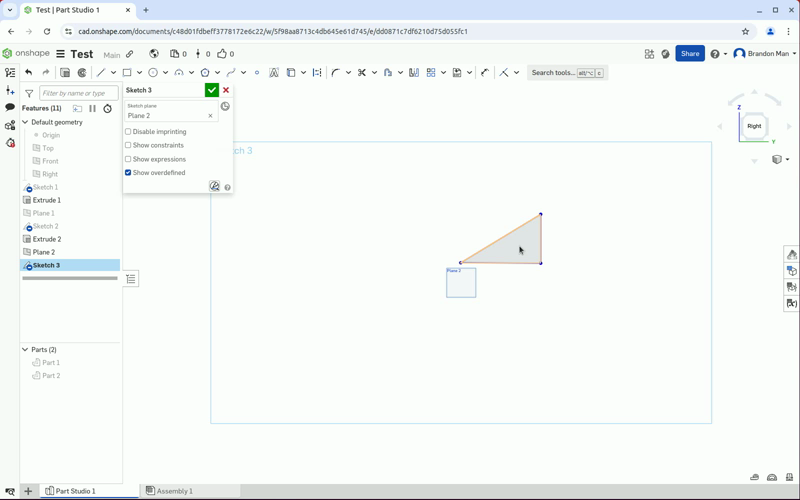
click(519, 245)
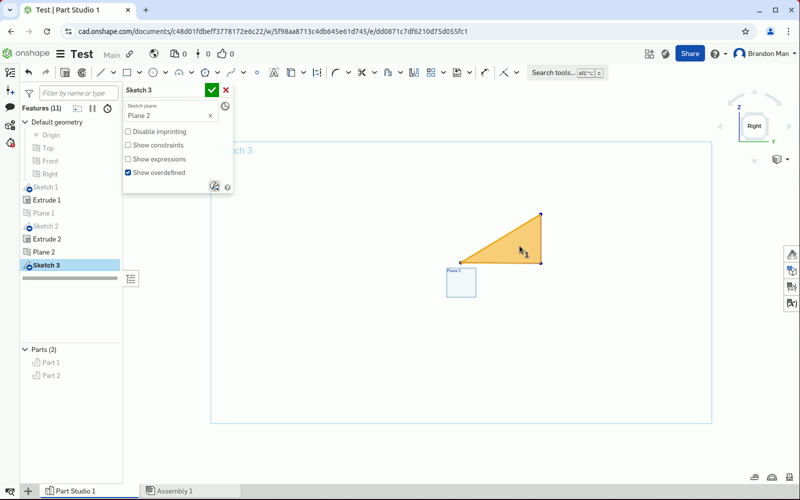
mouse_move(73, 352)
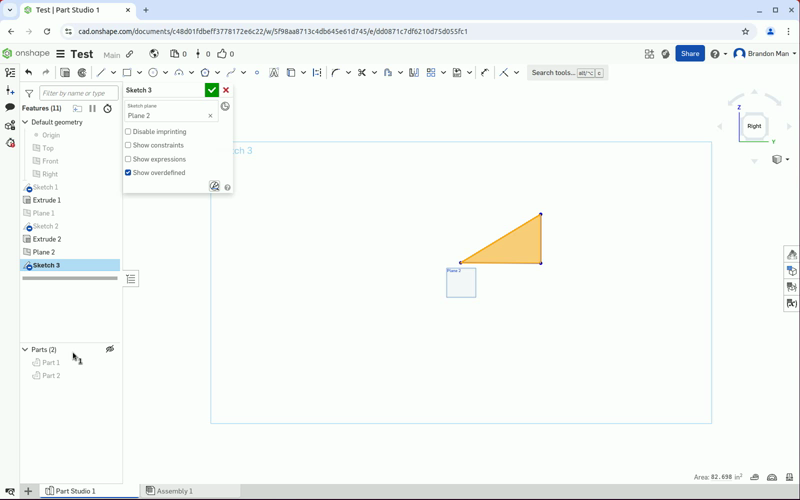
key(shift+y)
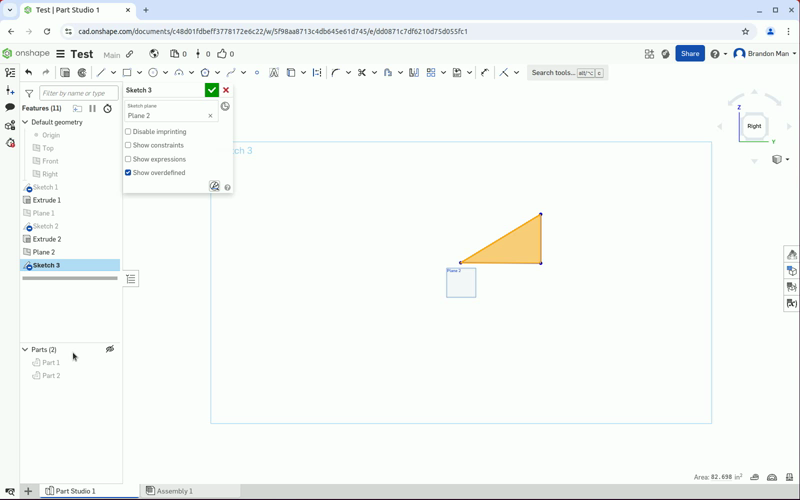
key(shift+e)
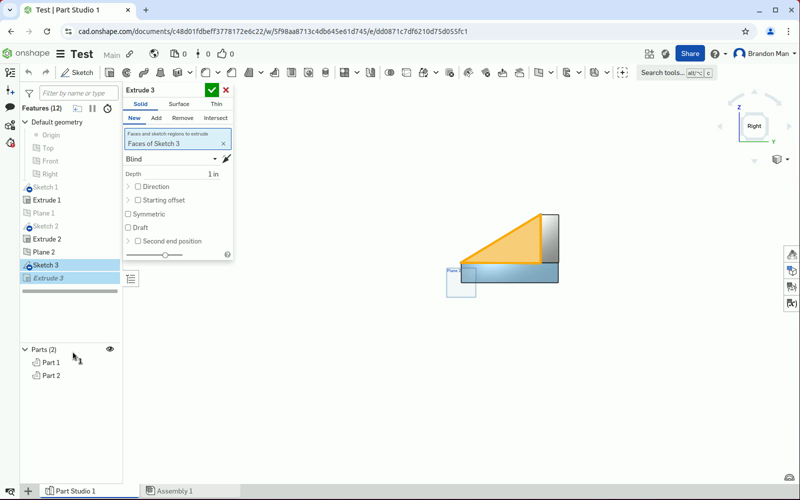
mouse_move(143, 106)
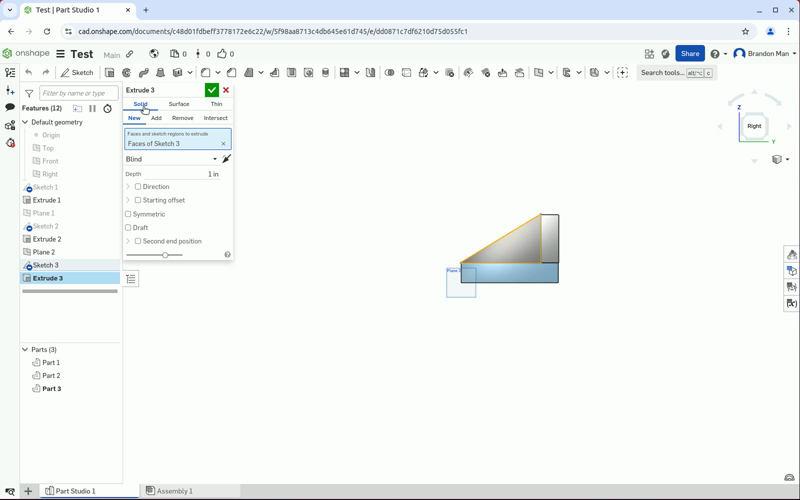
click(143, 106)
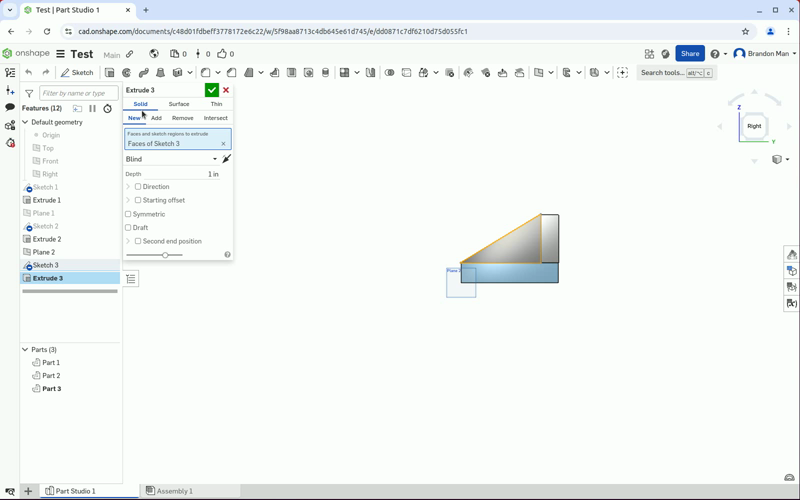
mouse_move(137, 120)
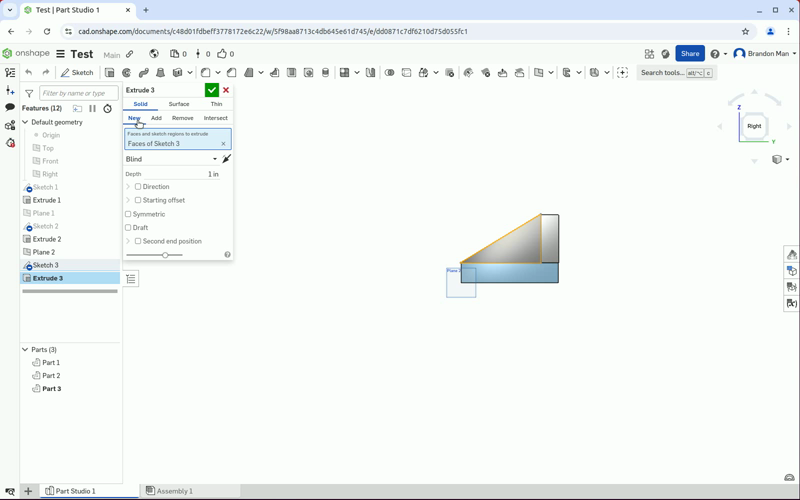
click(137, 120)
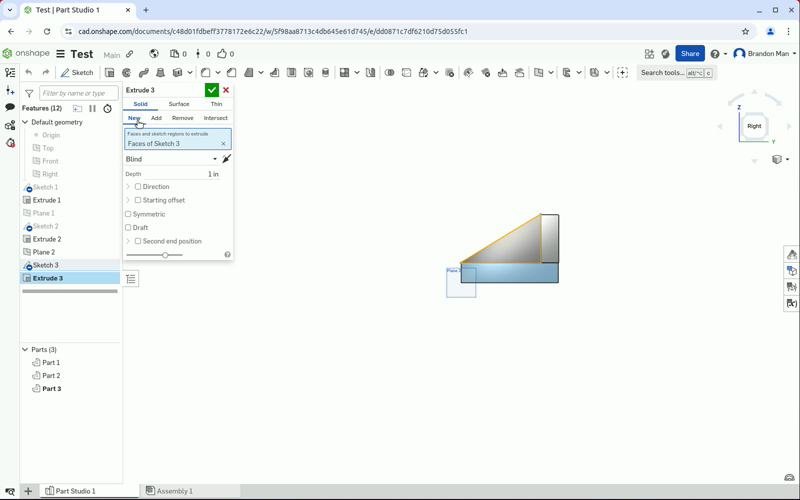
key(tab, 4)
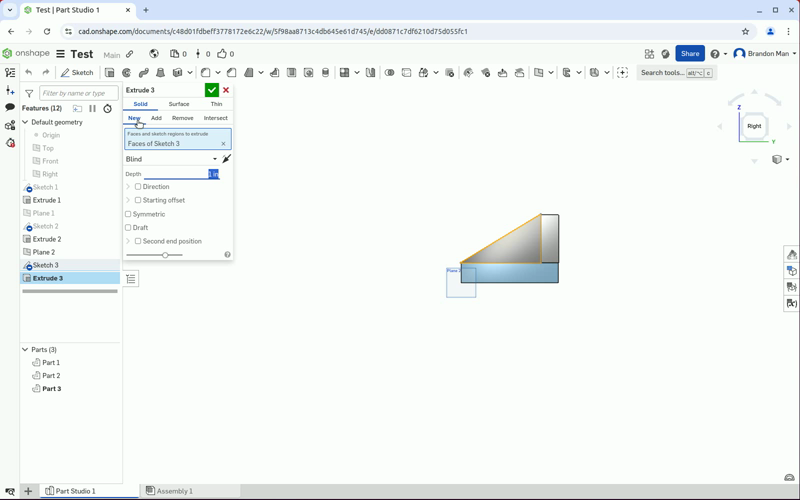
text(-1.444)
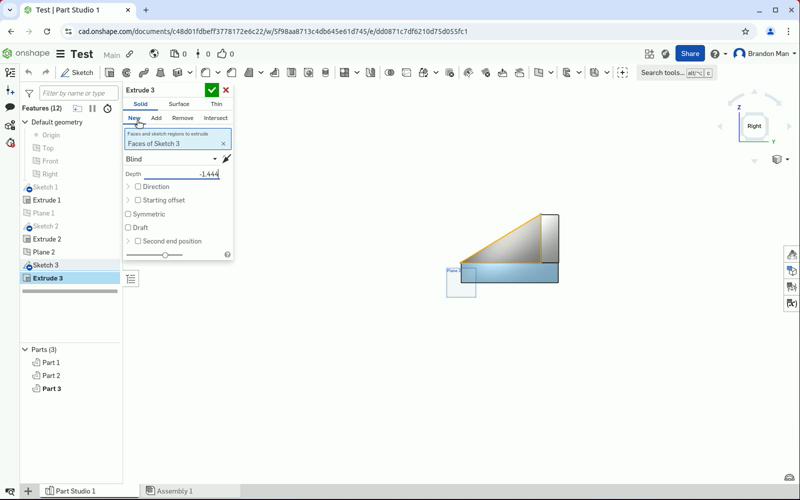
key(enter)
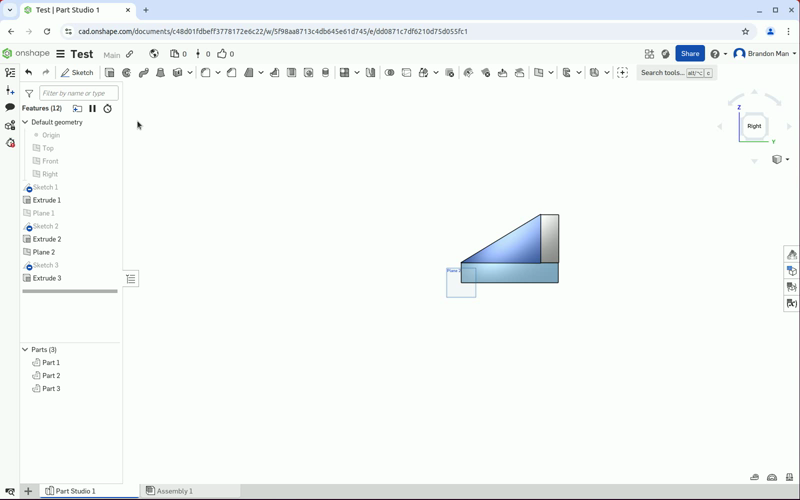
key(shift+h)
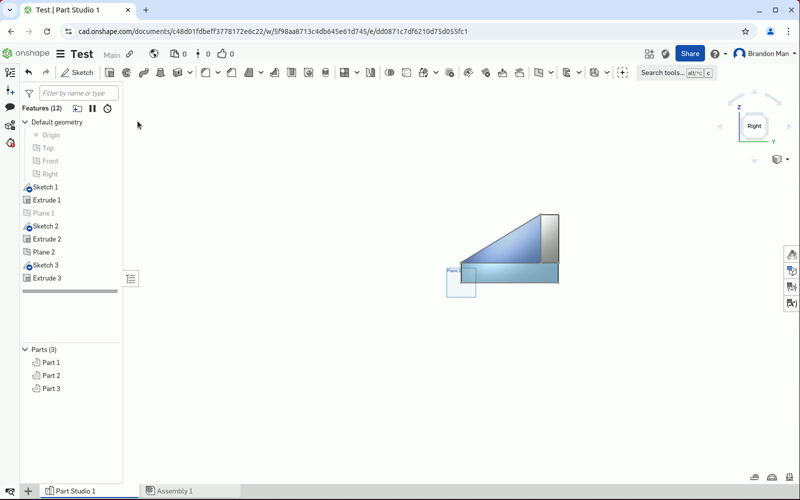
key(shift+h)
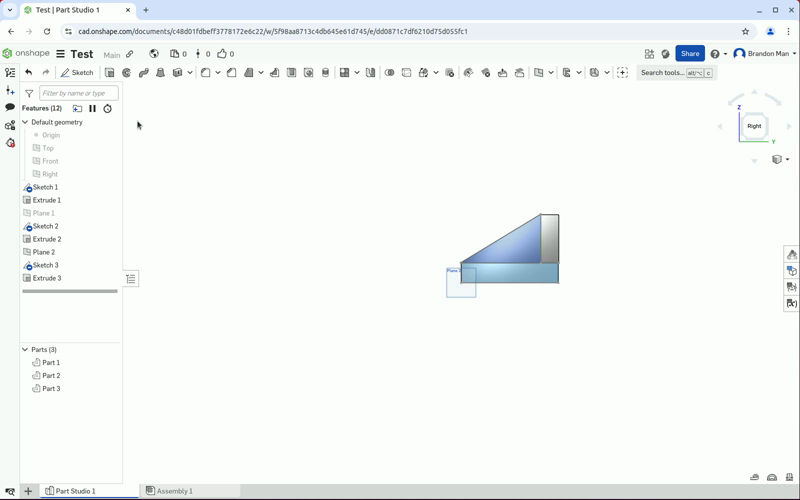
key(shift+7)
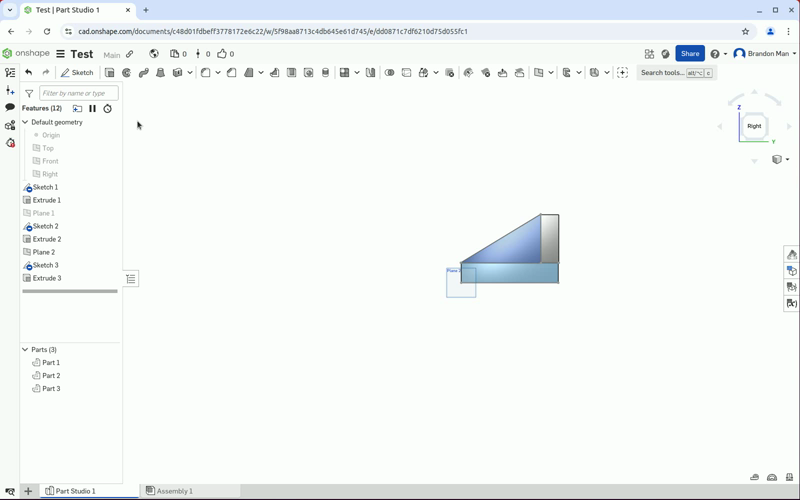
key(right, 2)
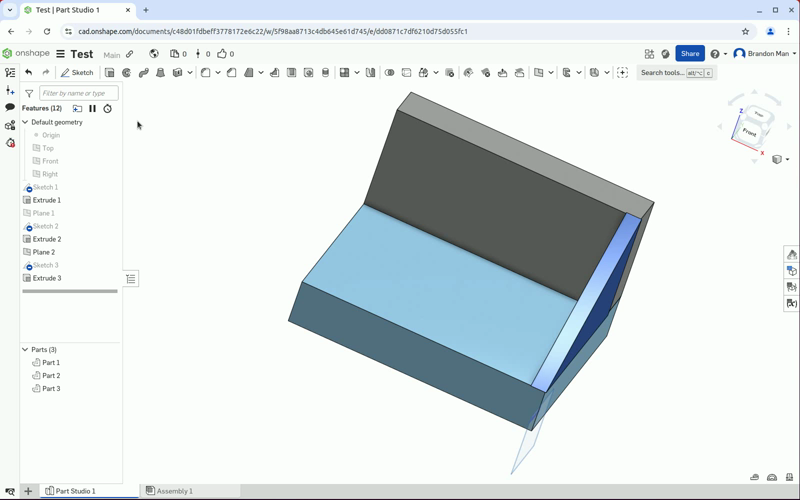
key(down, 2)
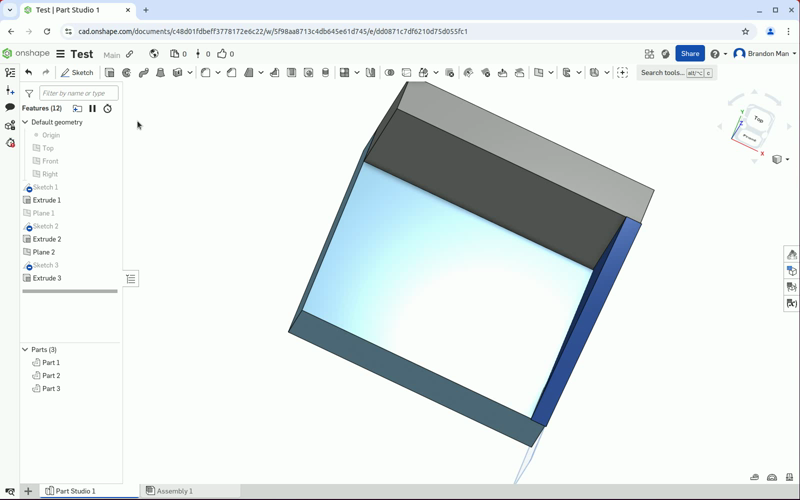
key(up, 2)
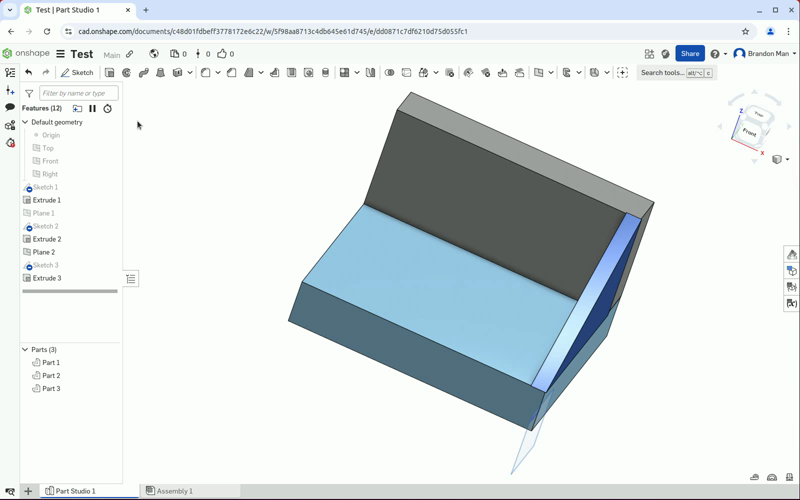
key(left, 2)
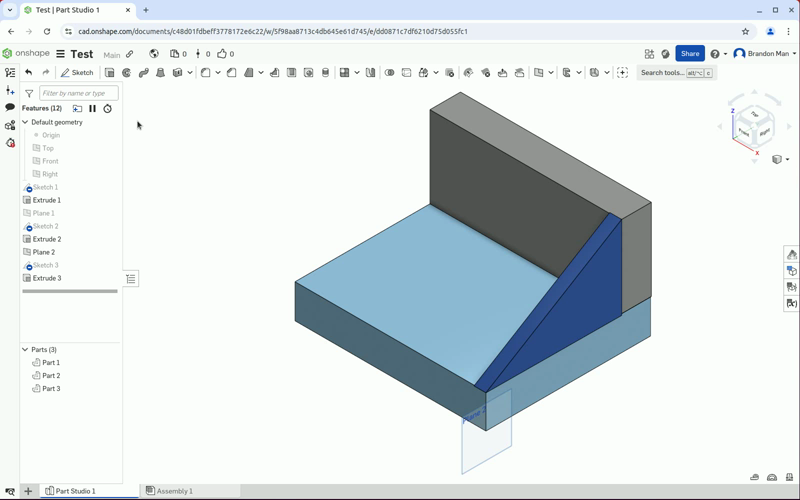
mouse_move(73, 189)
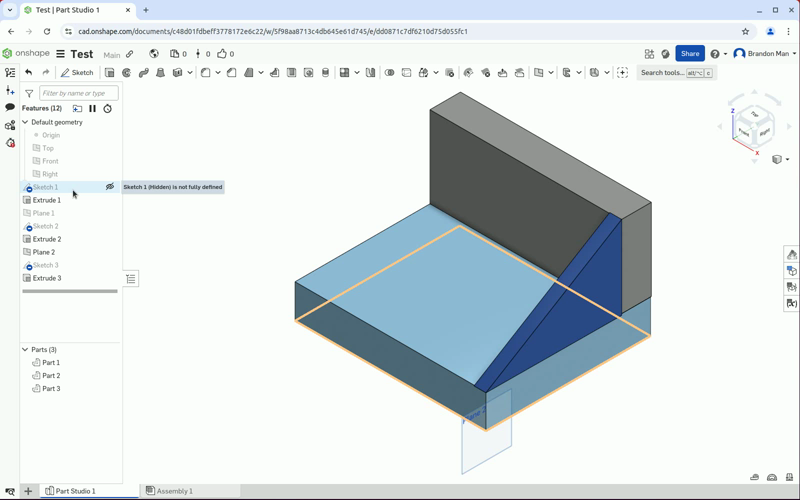
click(73, 189)